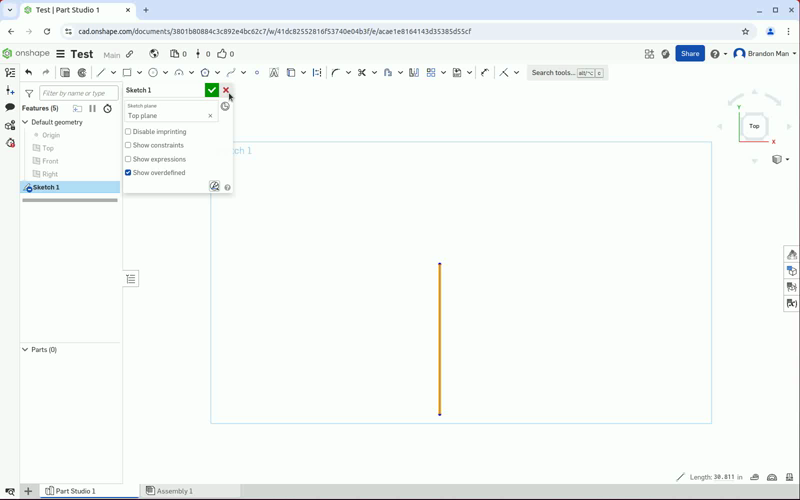
key(shift+h)
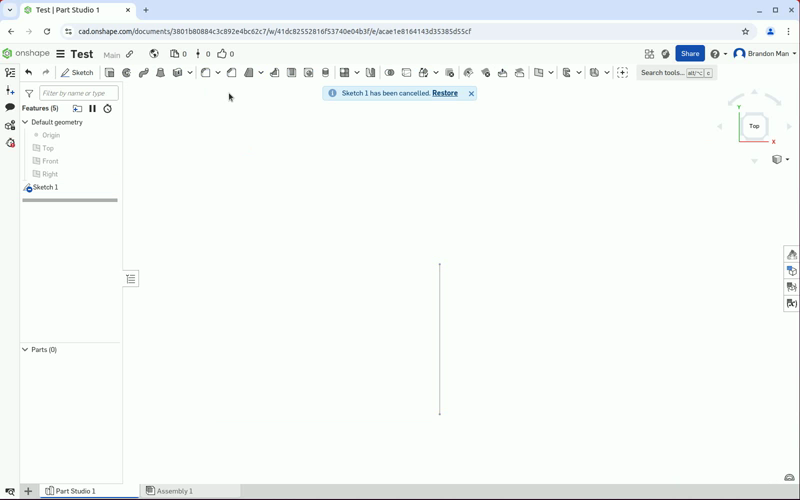
key(shift+s)
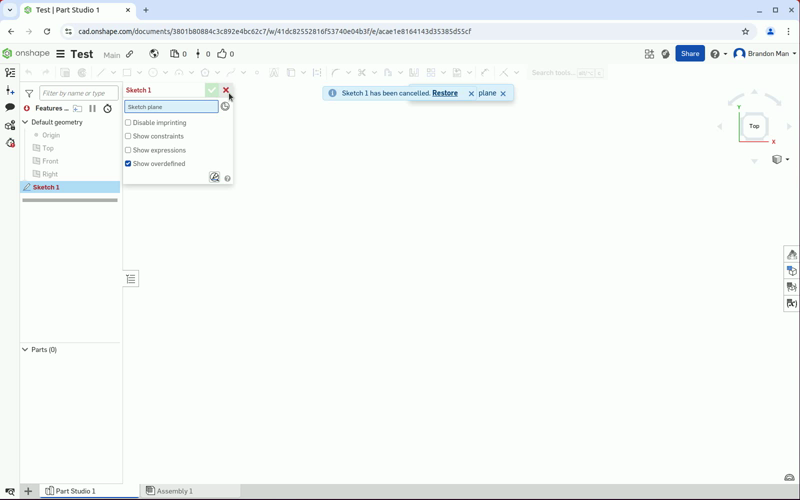
mouse_move(73, 150)
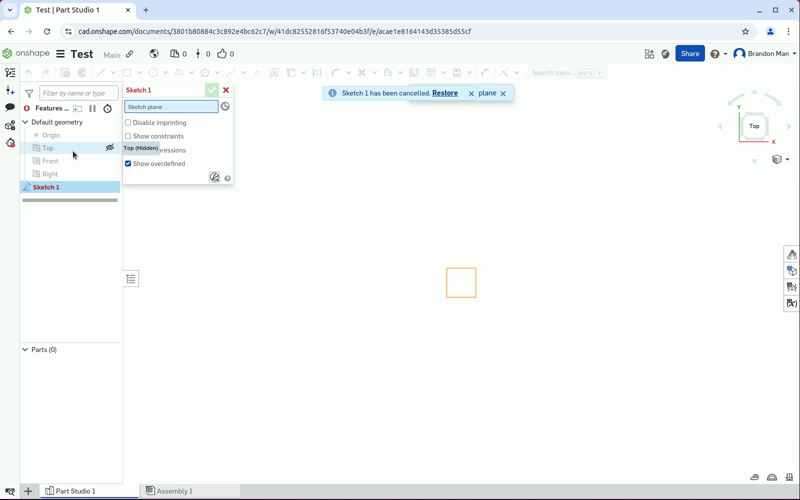
click(73, 150)
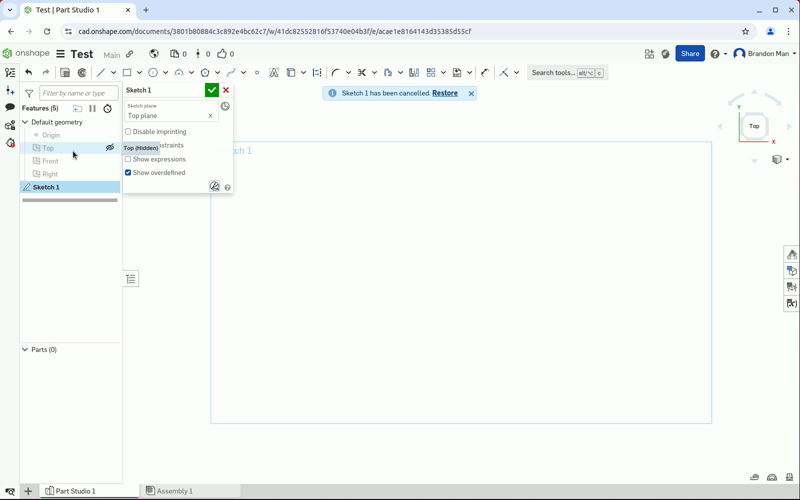
mouse_move(73, 352)
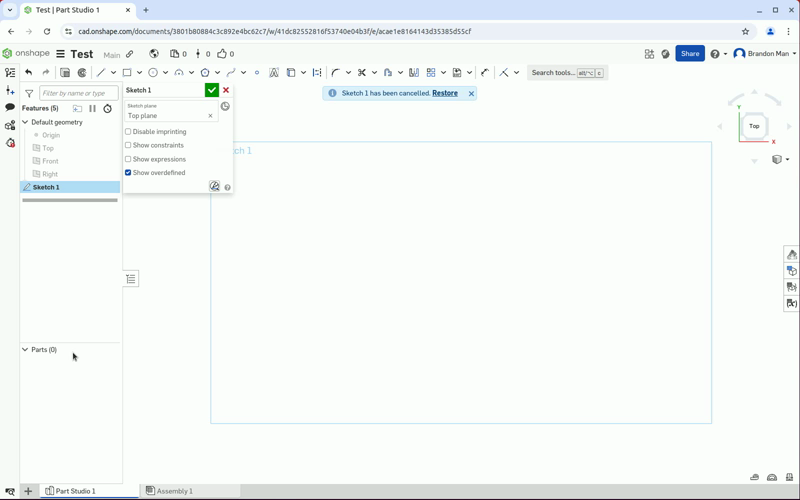
key(y)
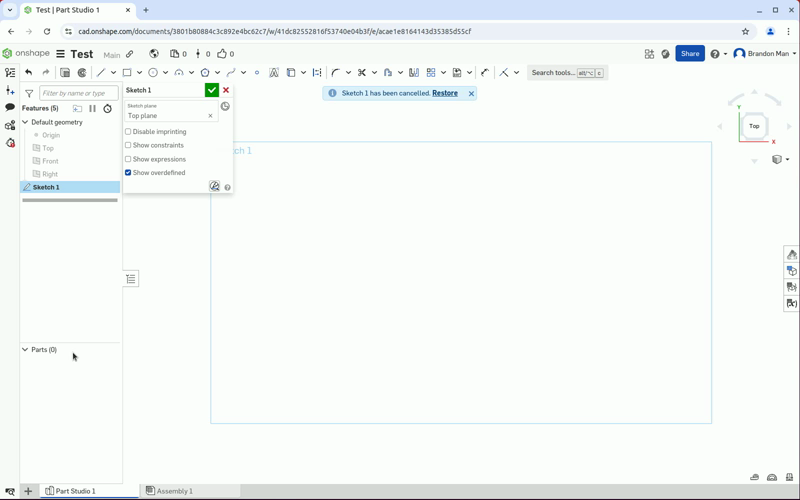
key(l)
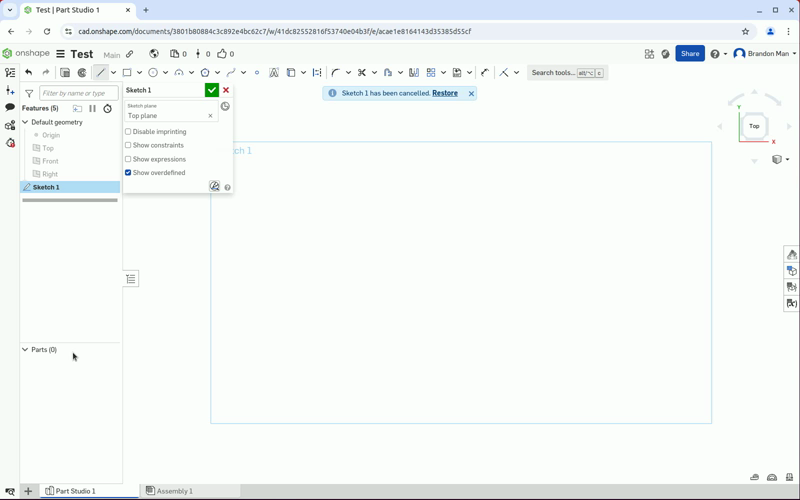
key_down(shift)
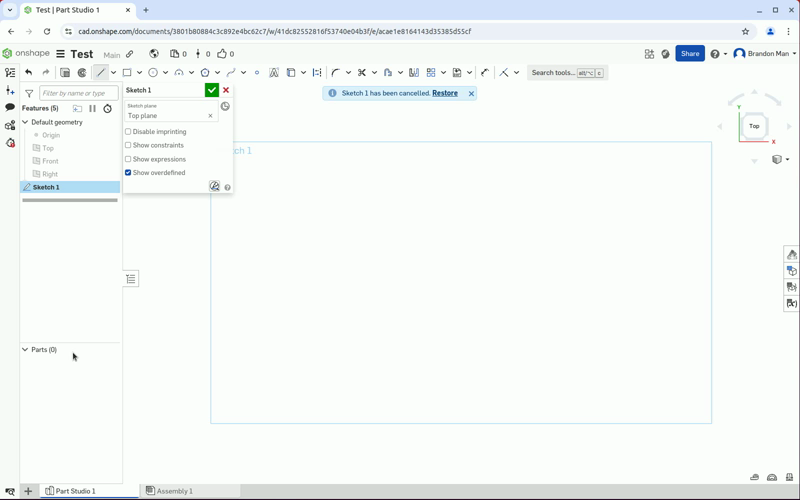
mouse_move(348, 282)
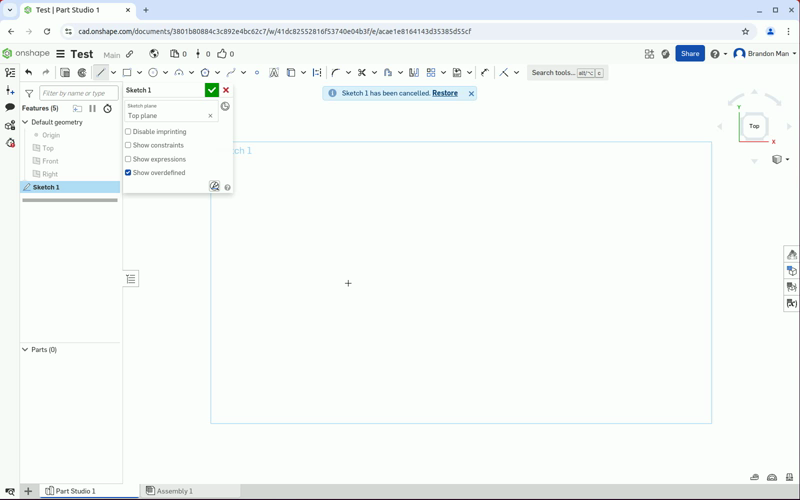
click(348, 282)
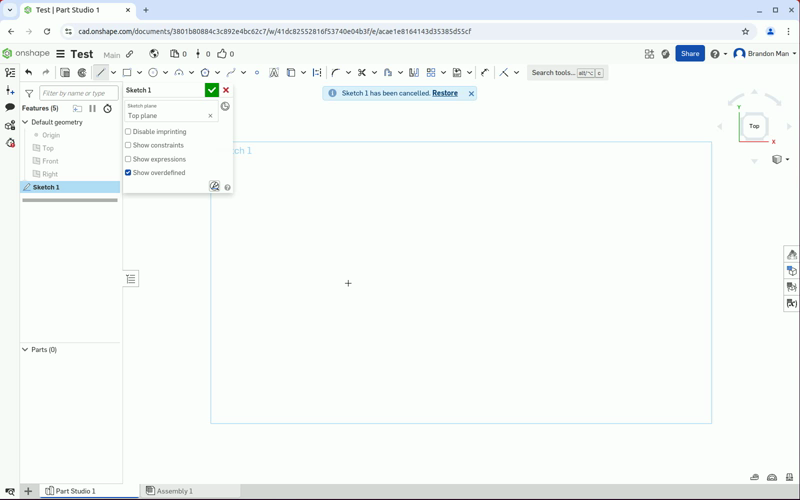
key_up(shift)
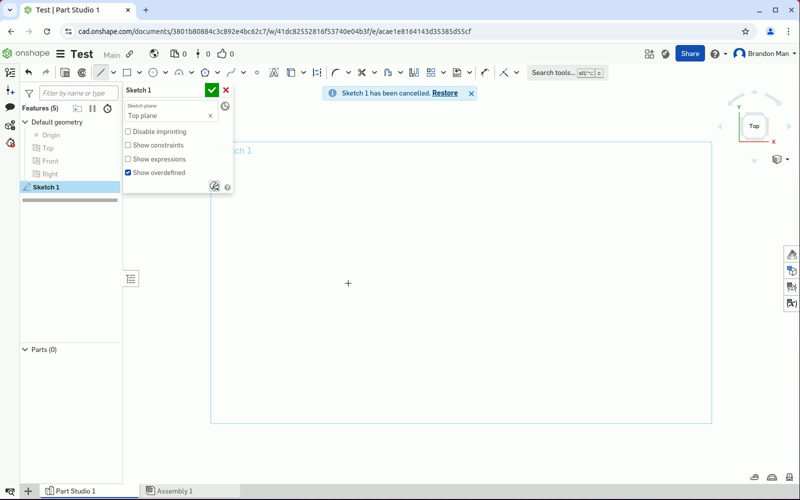
key_down(shift)
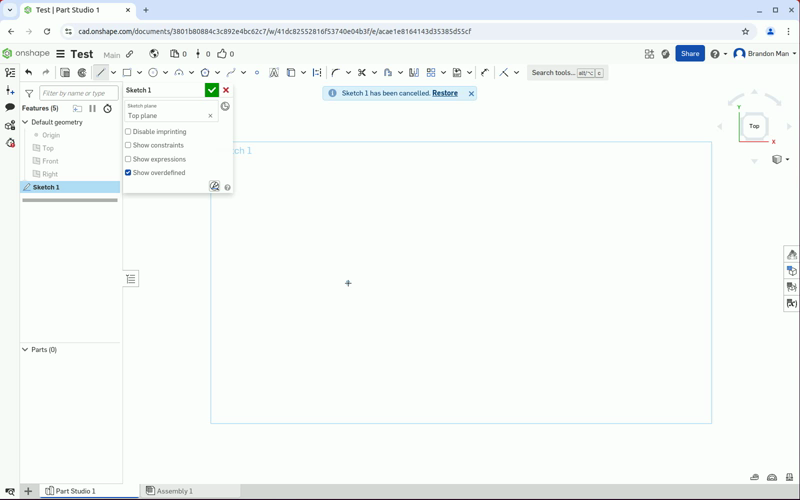
mouse_move(404, 379)
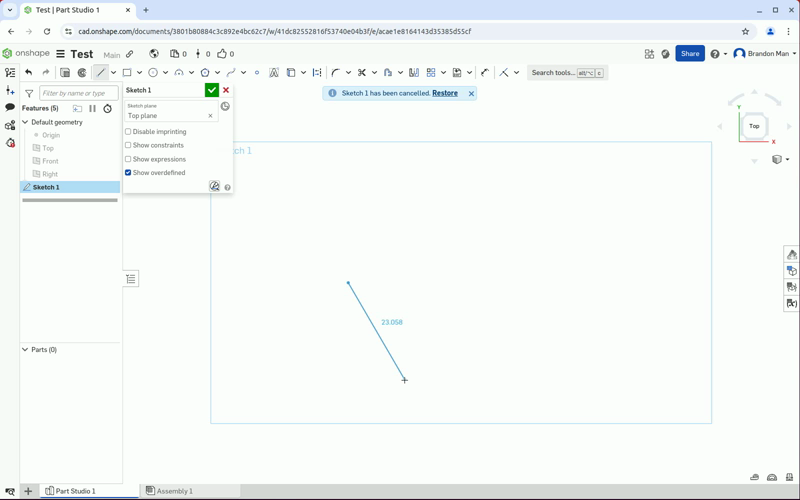
click(404, 379)
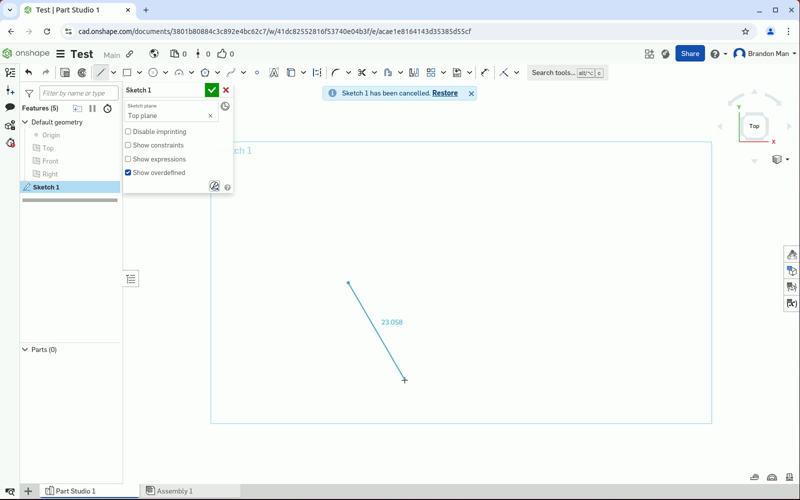
key_up(shift)
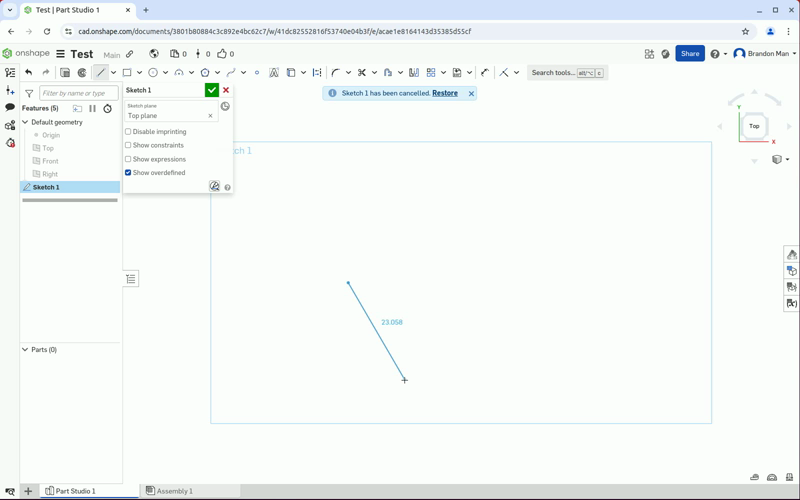
key_down(shift)
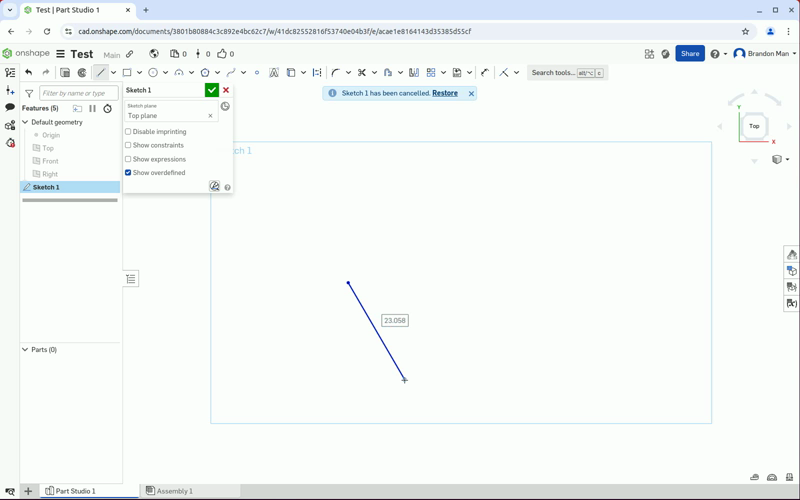
mouse_move(515, 379)
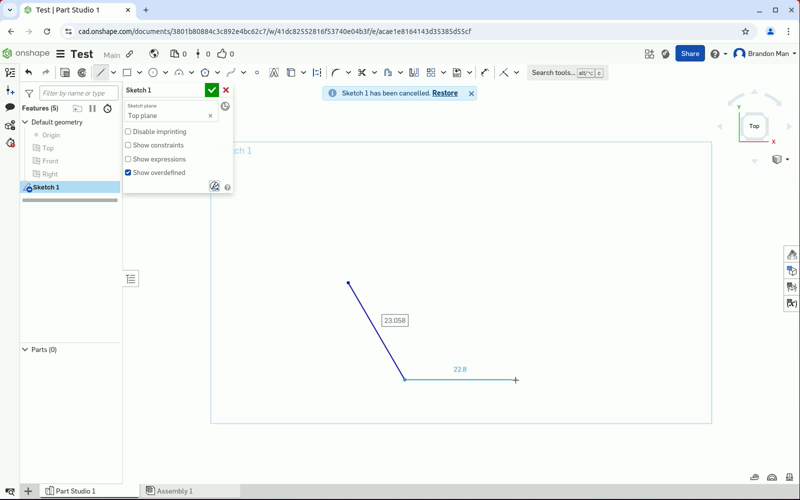
click(515, 379)
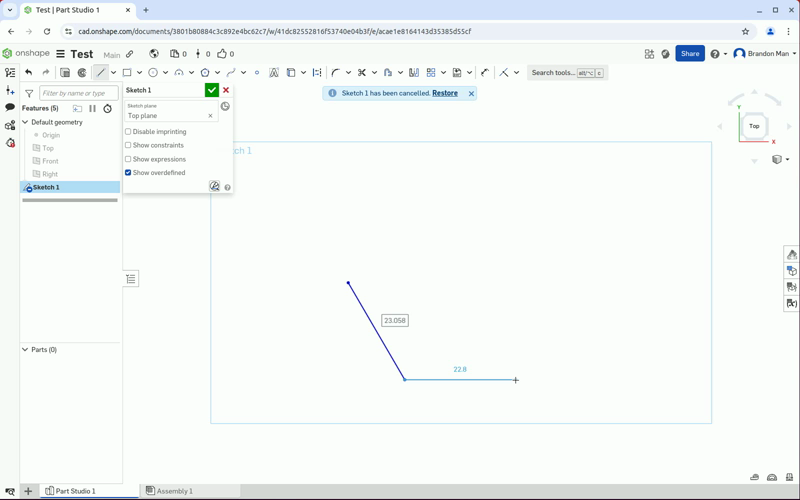
key_up(shift)
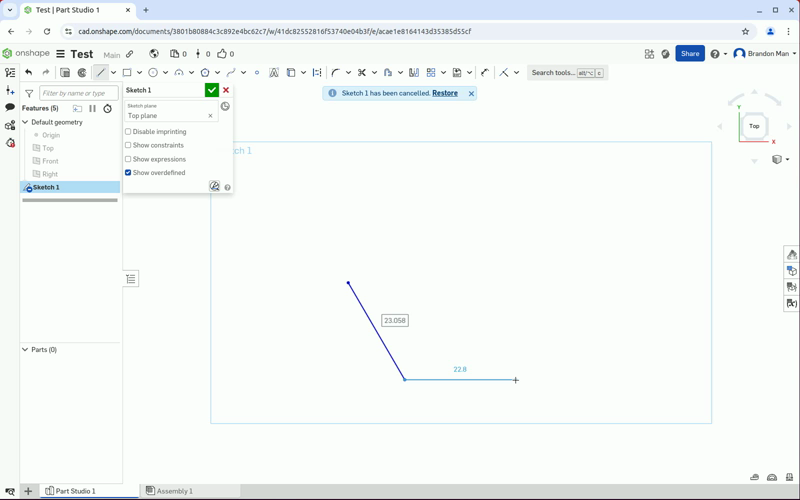
key_down(shift)
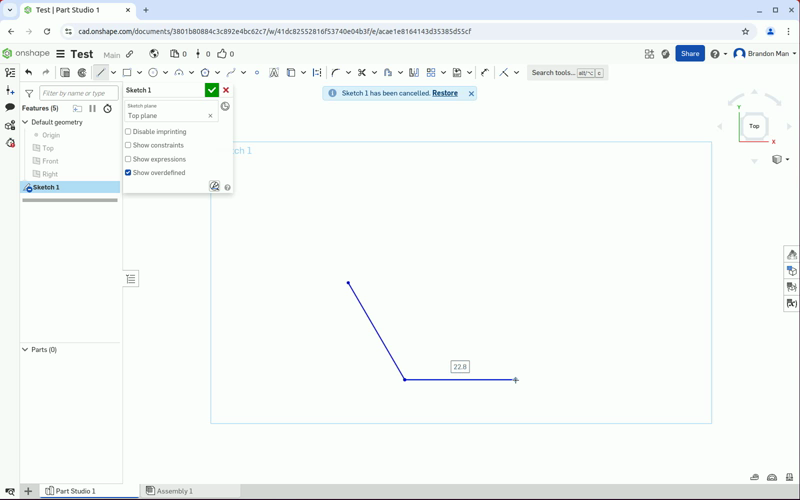
mouse_move(572, 282)
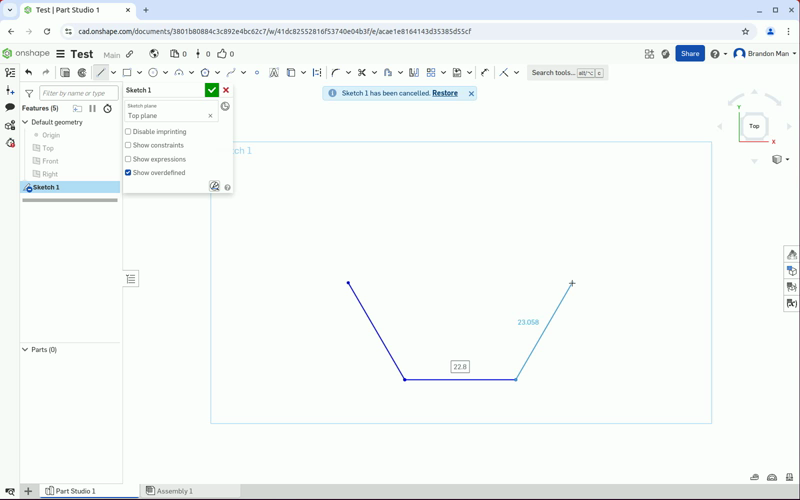
click(572, 282)
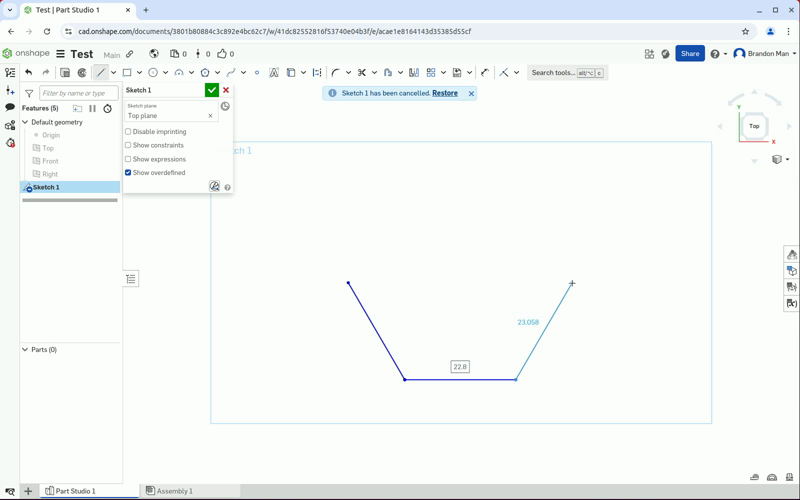
key_up(shift)
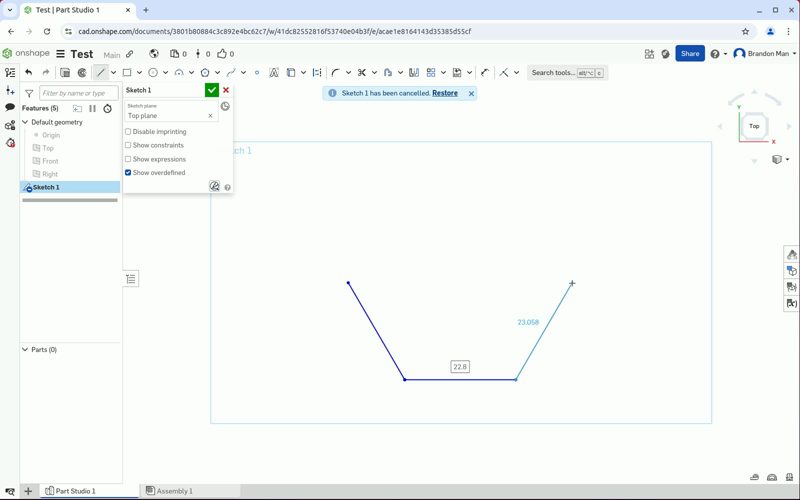
key_down(shift)
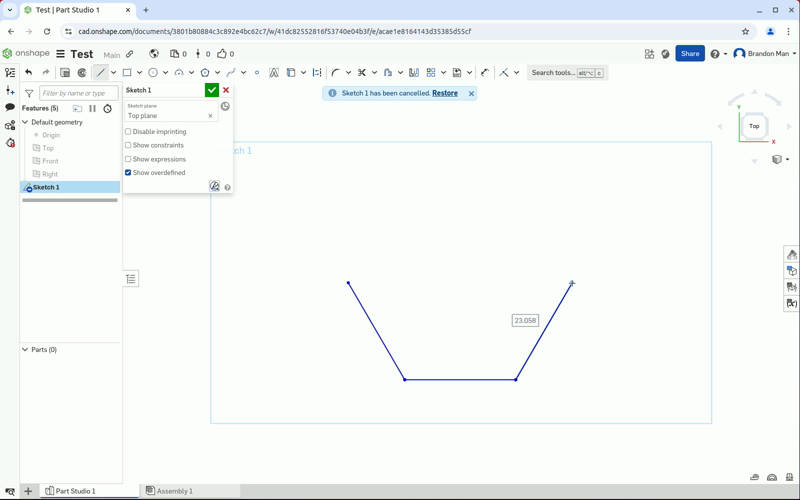
mouse_move(515, 186)
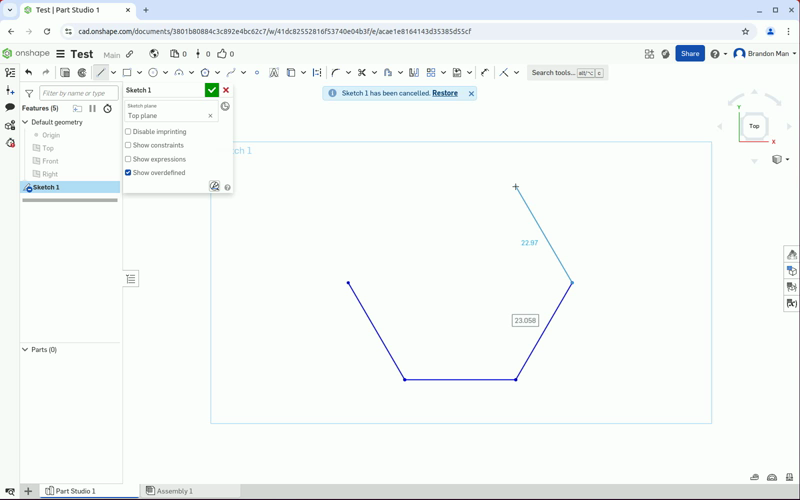
click(515, 186)
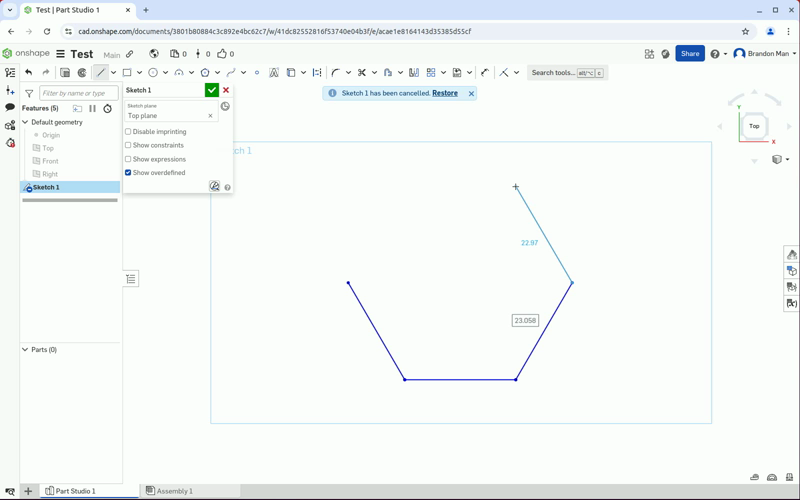
key_up(shift)
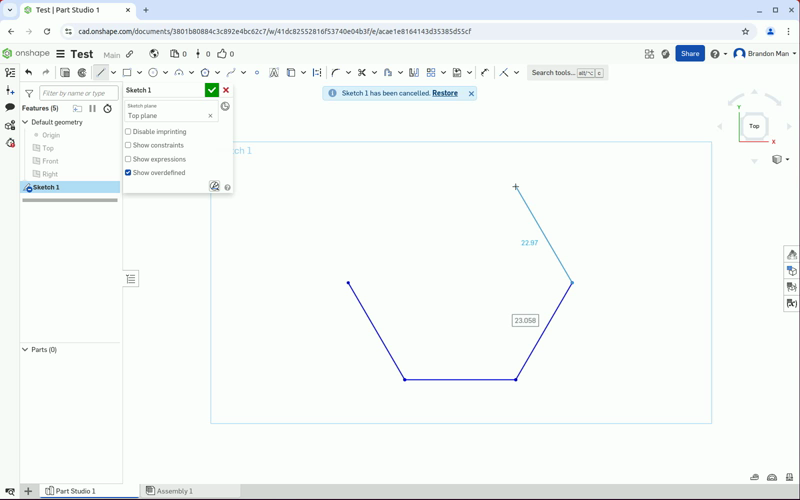
key_down(shift)
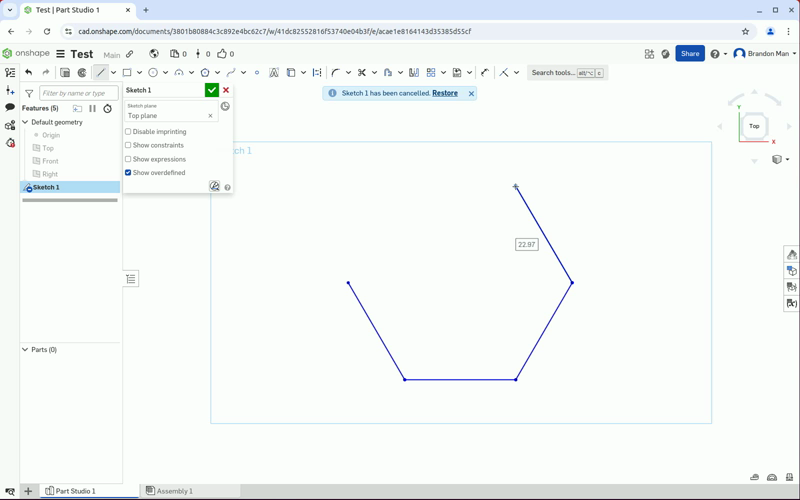
mouse_move(404, 186)
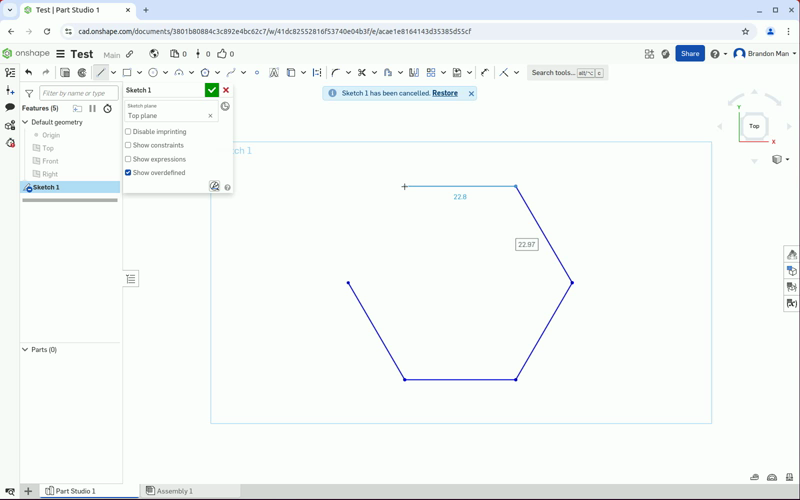
click(404, 186)
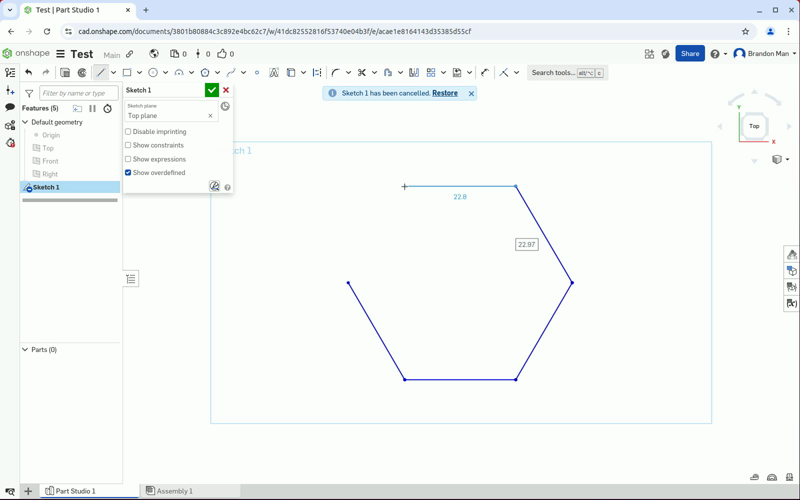
key_up(shift)
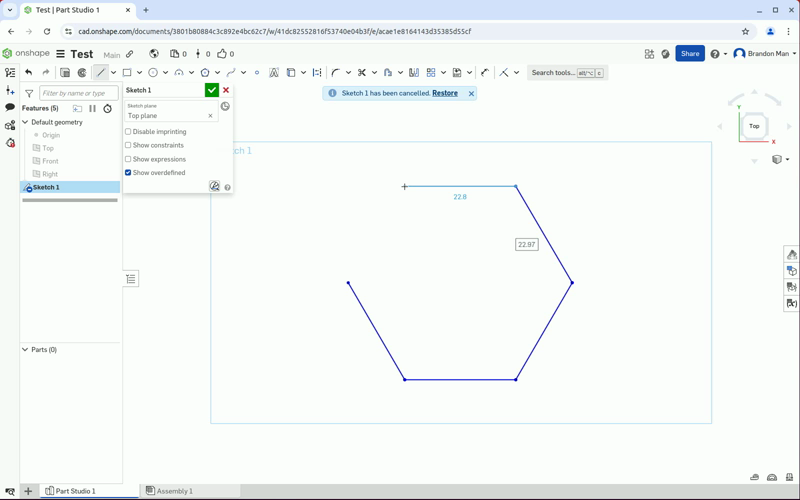
key_down(shift)
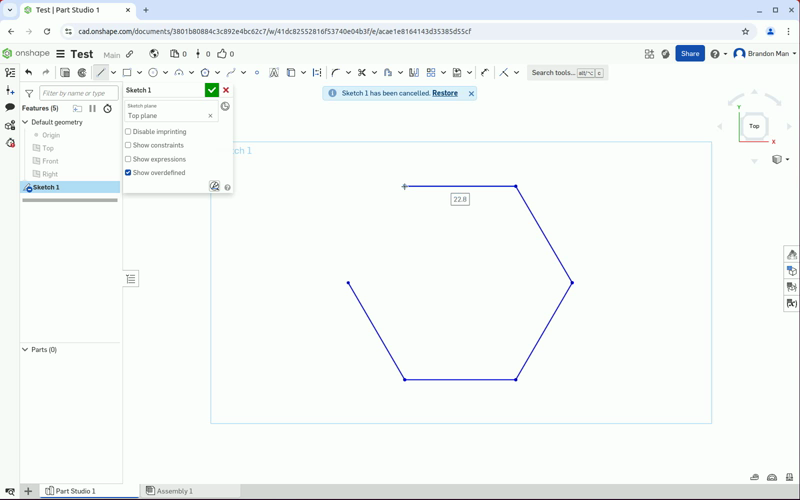
mouse_move(348, 282)
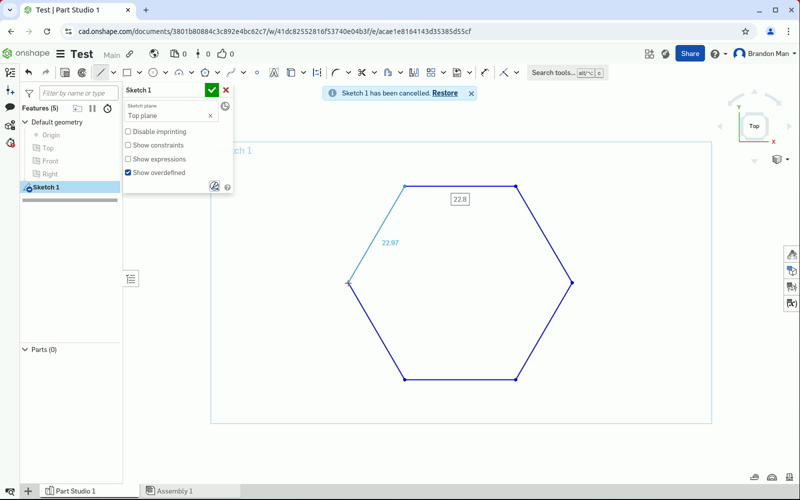
key_up(shift)
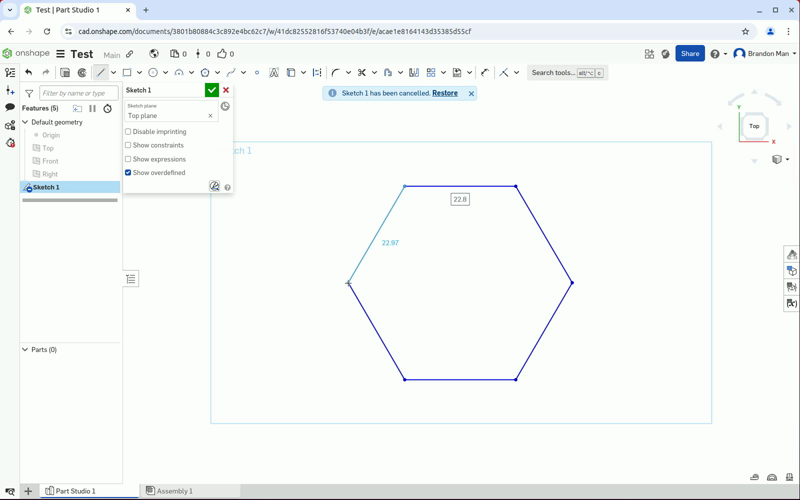
click(348, 282)
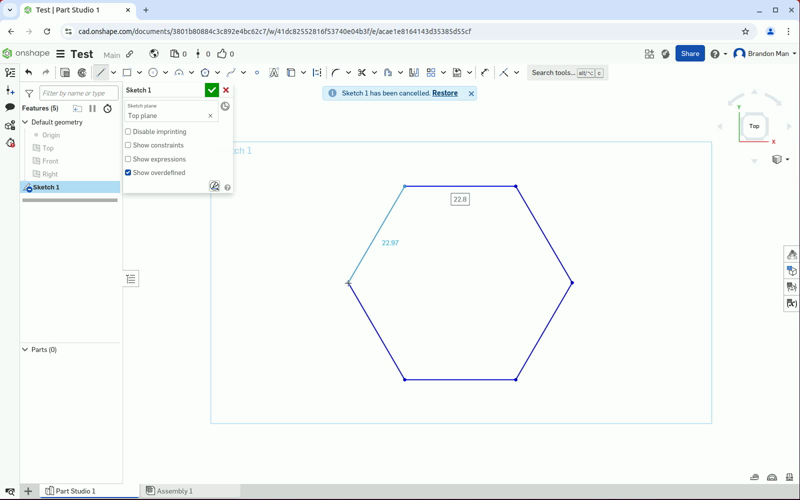
key(esc)
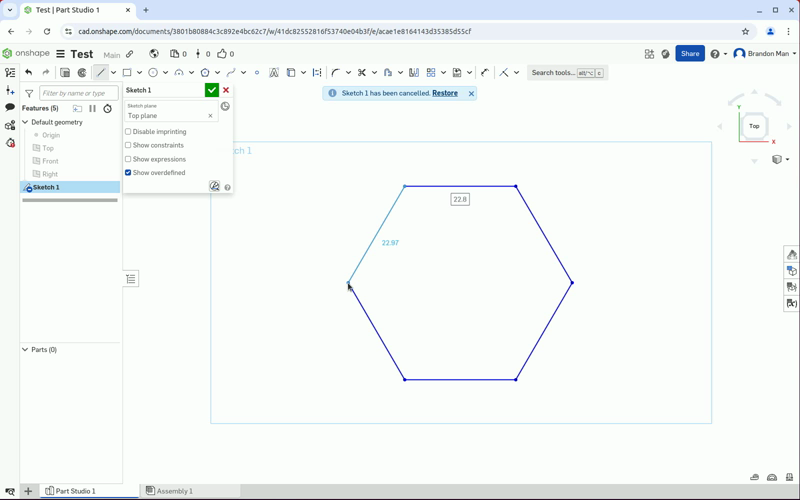
mouse_move(444, 240)
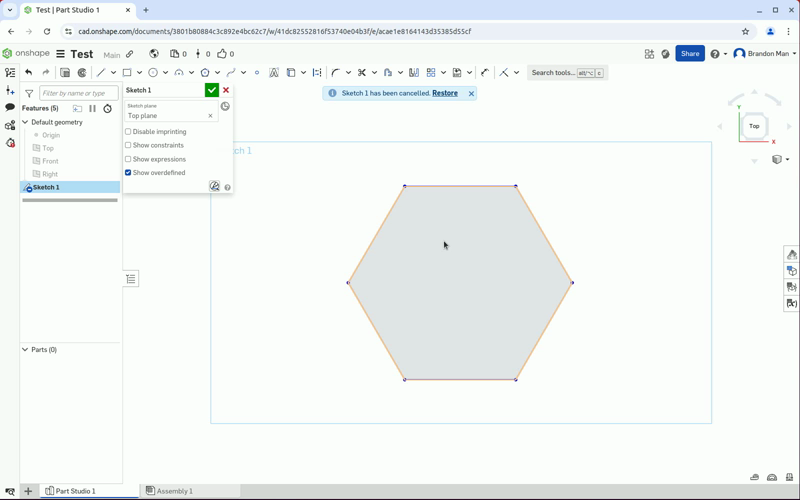
click(444, 240)
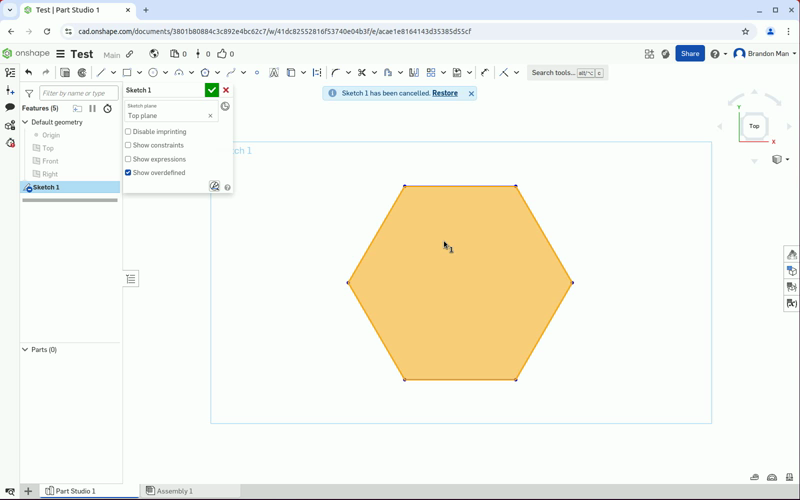
mouse_move(73, 352)
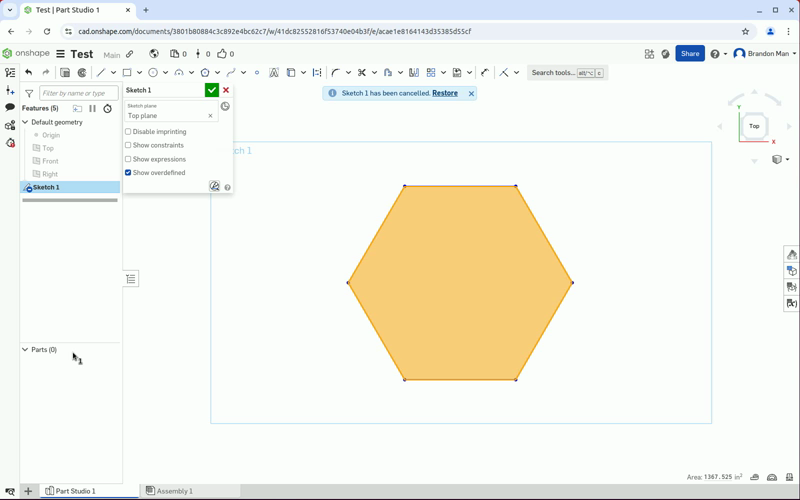
key(shift+y)
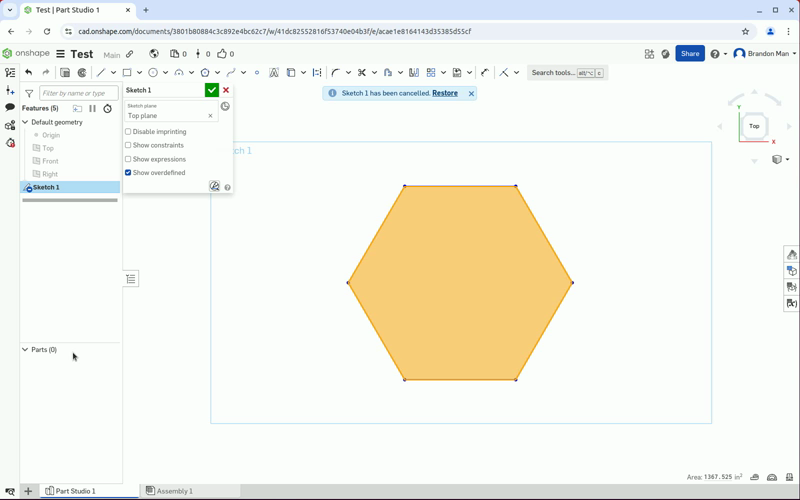
key(shift+e)
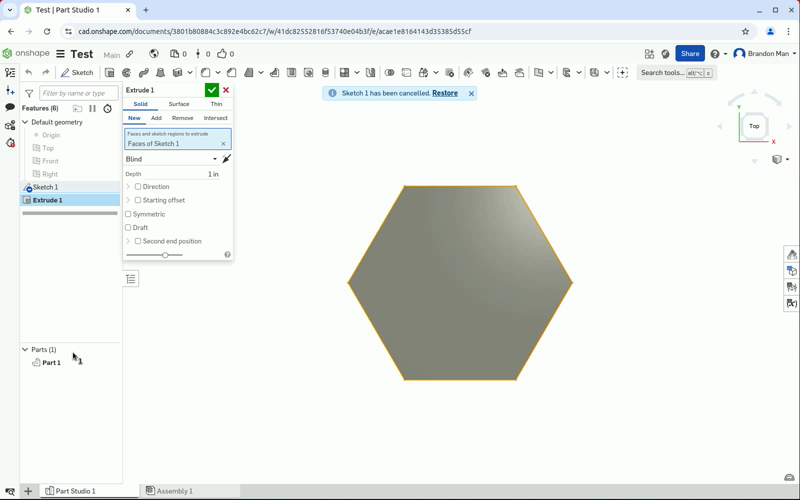
mouse_move(143, 106)
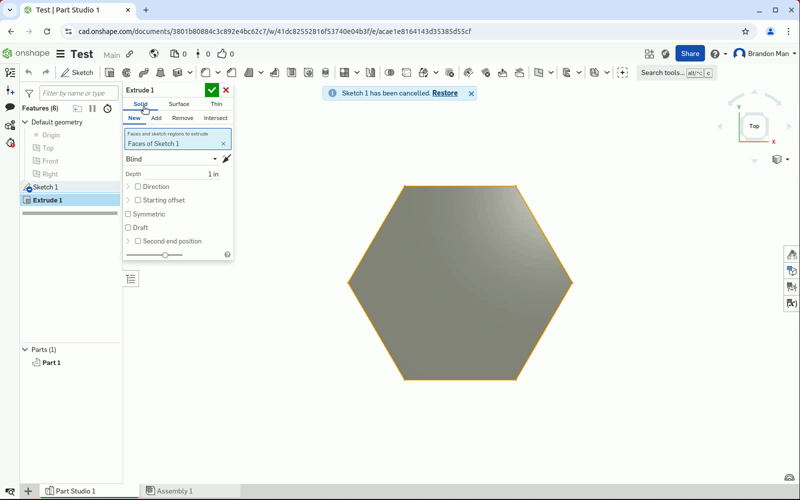
click(143, 106)
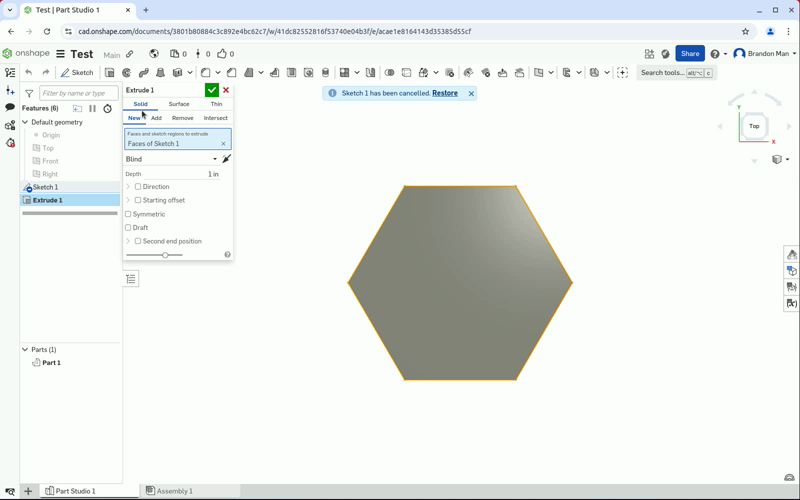
mouse_move(137, 120)
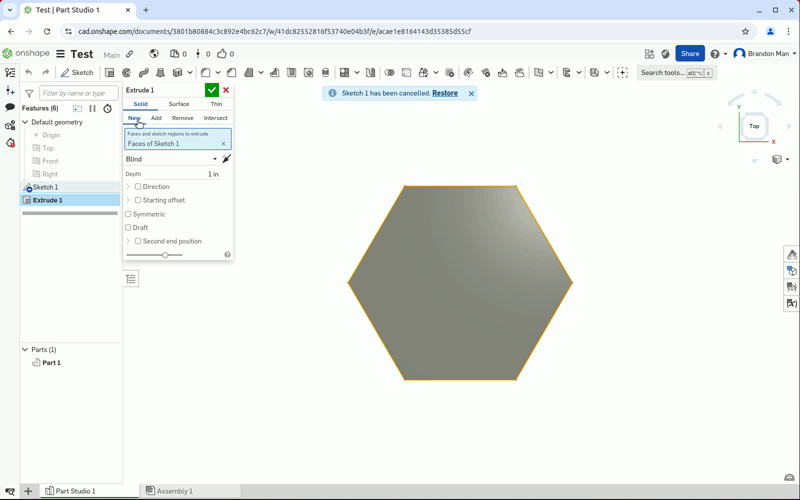
click(137, 120)
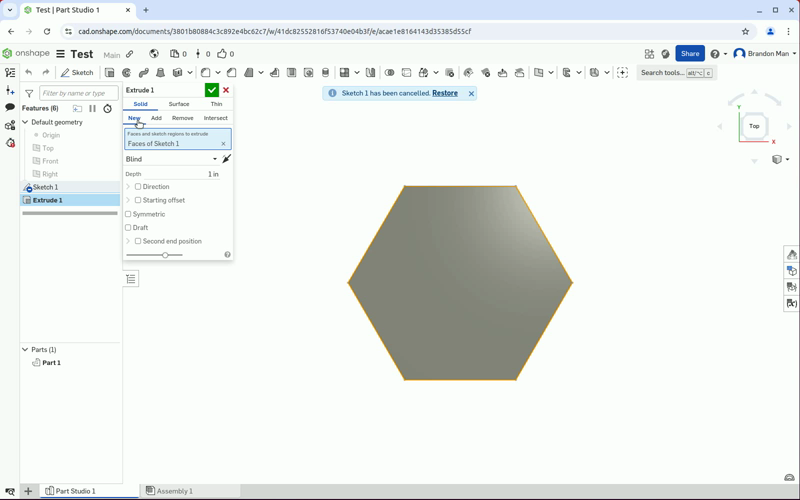
key(tab, 4)
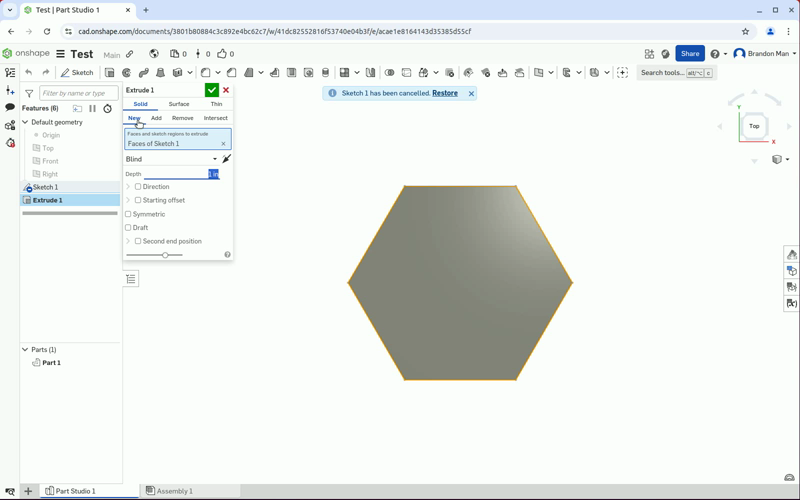
text(19.979)
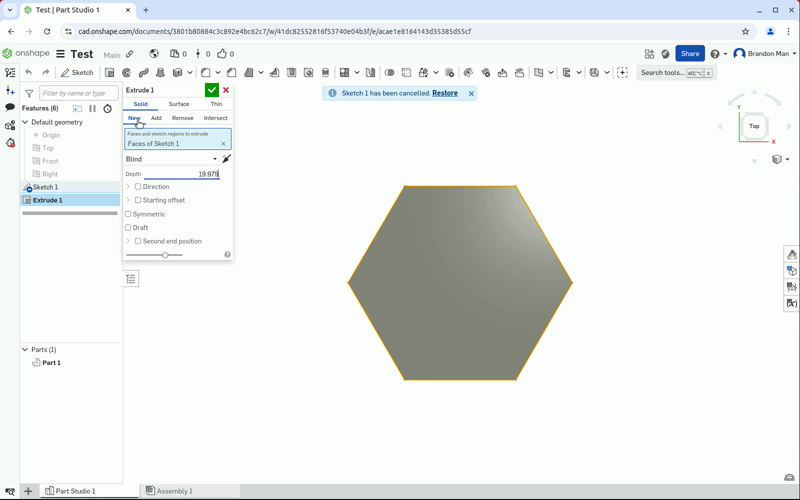
key(enter)
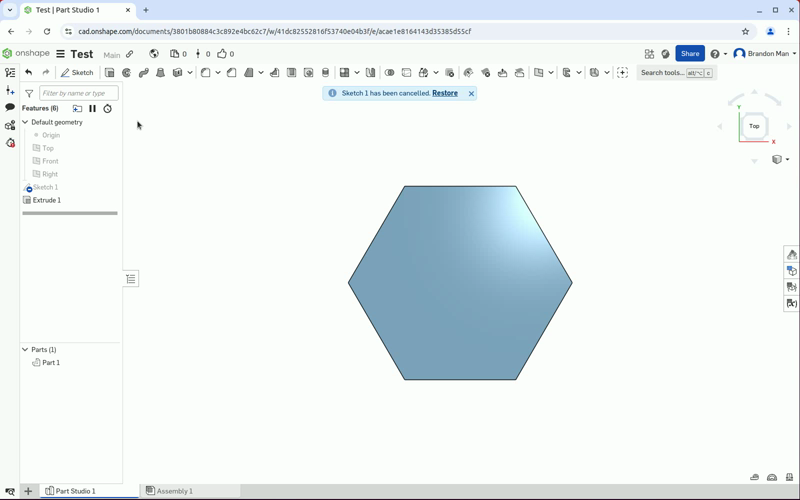
key(shift+h)
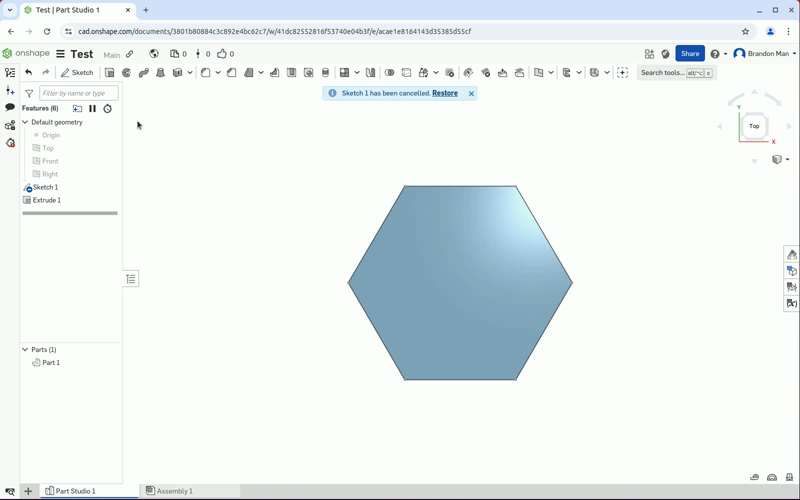
key(shift+h)
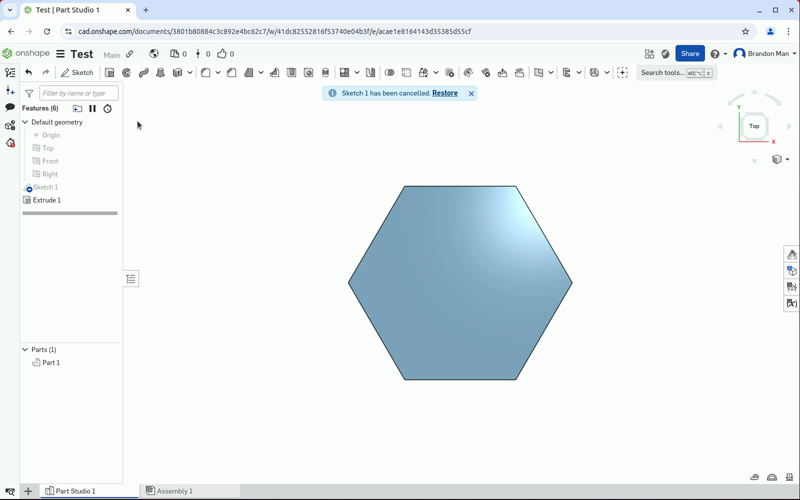
mouse_move(73, 189)
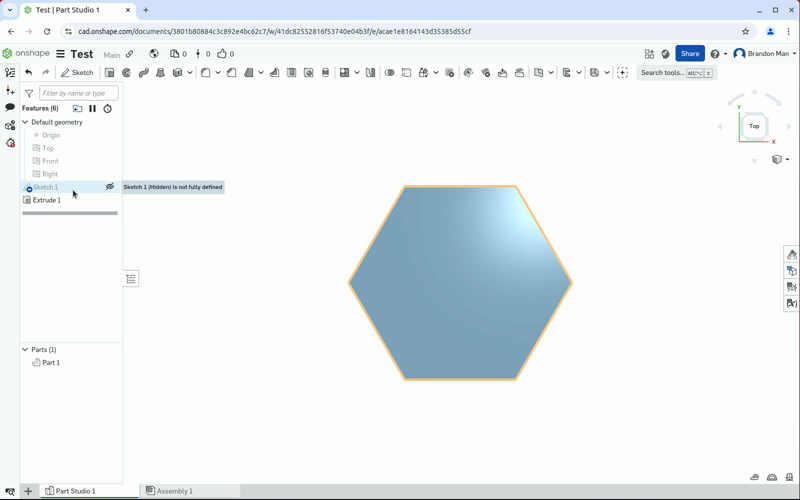
click(73, 189)
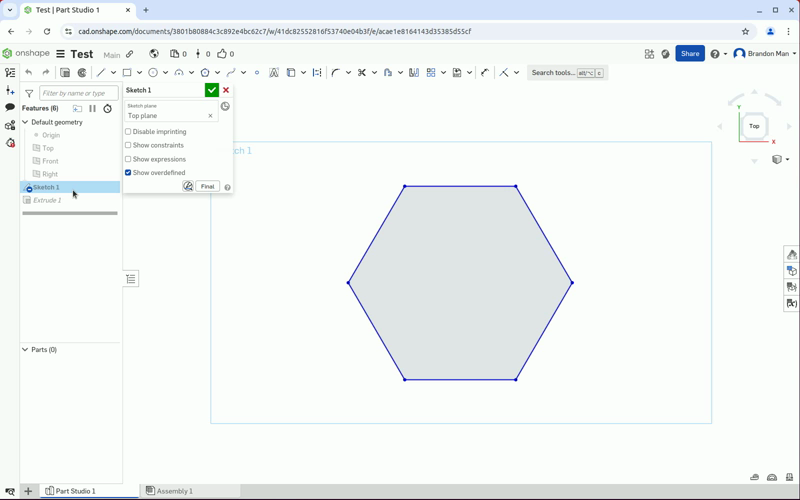
mouse_move(229, 92)
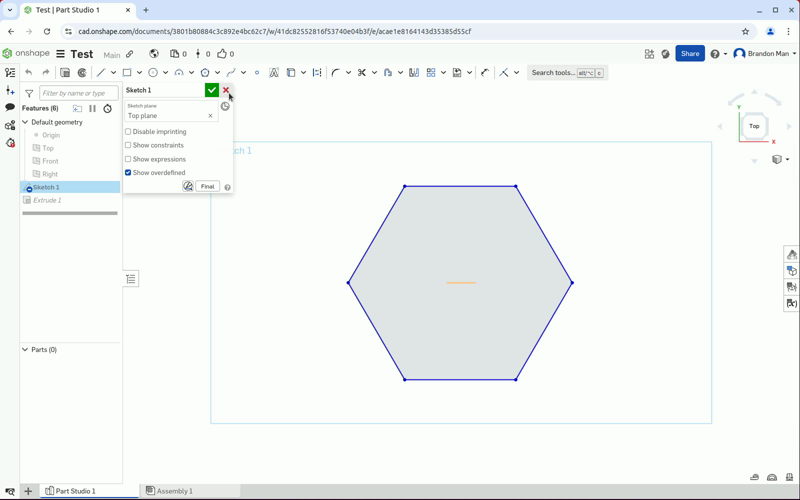
click(229, 92)
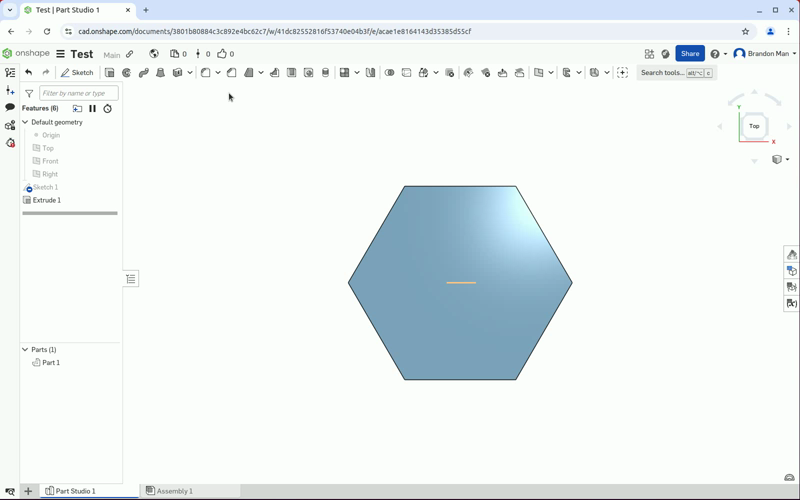
mouse_move(541, 75)
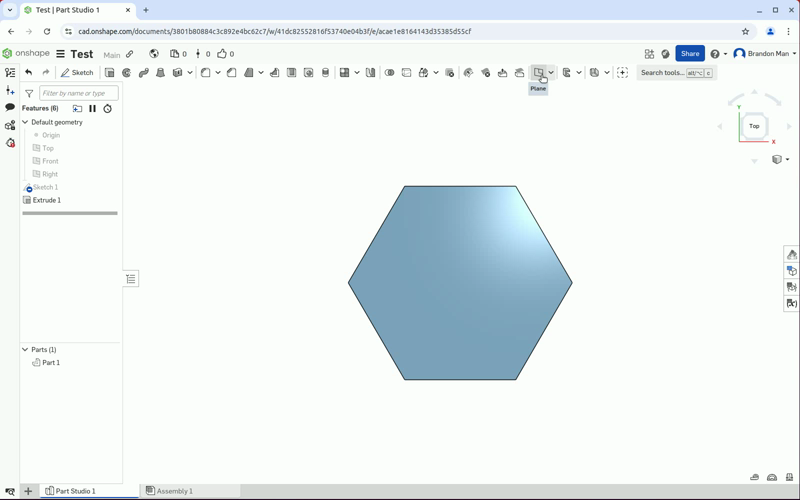
click(541, 75)
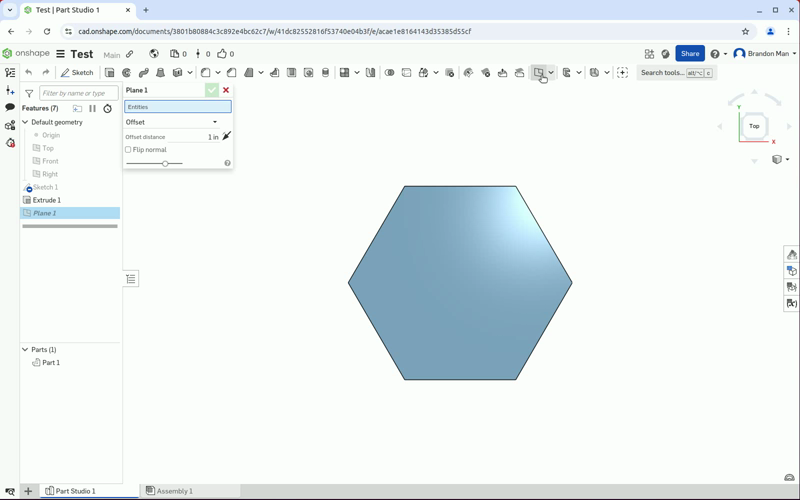
mouse_move(73, 150)
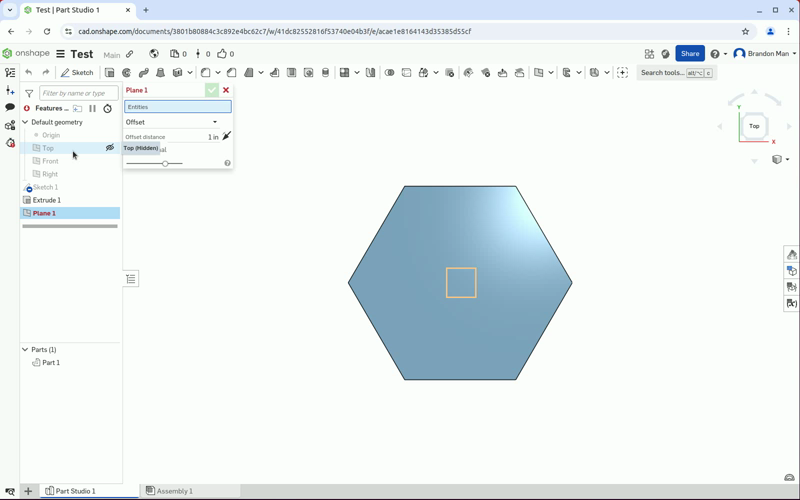
click(73, 150)
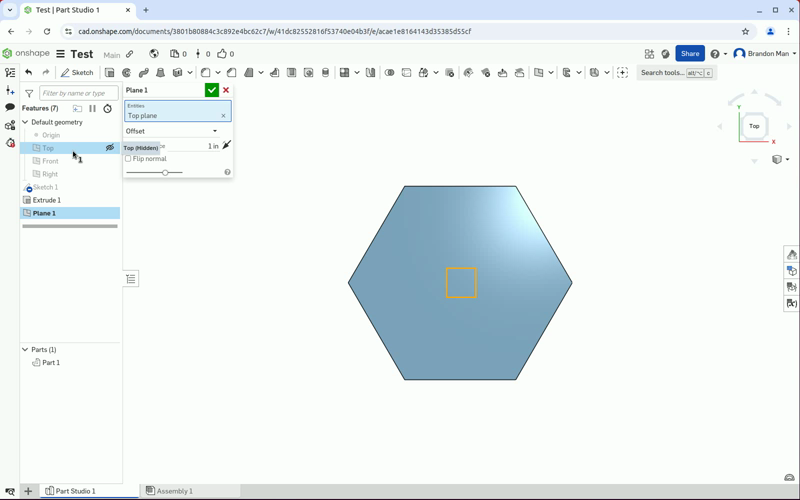
key(tab, 2)
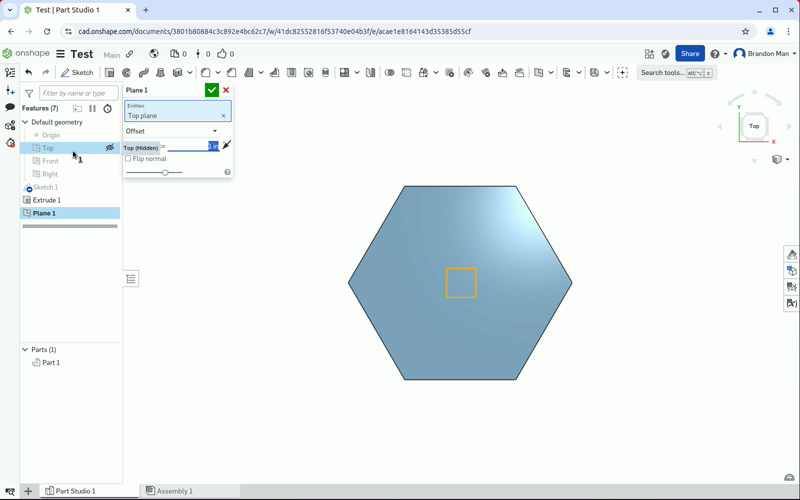
text(19.966)
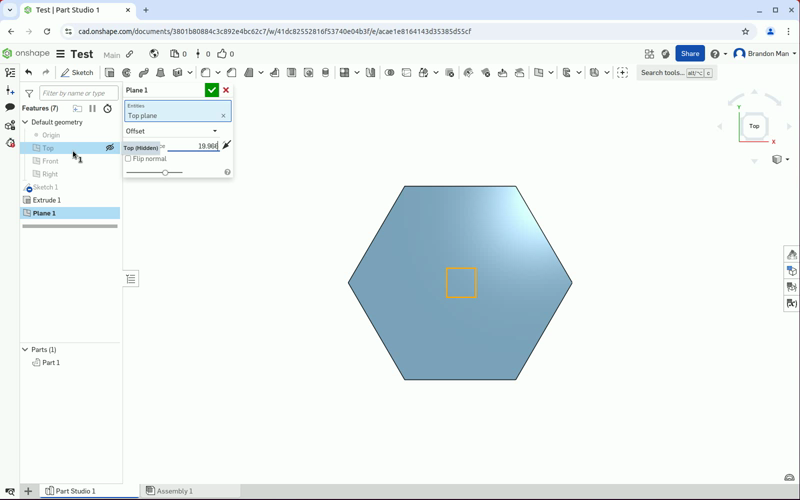
key(enter, 2)
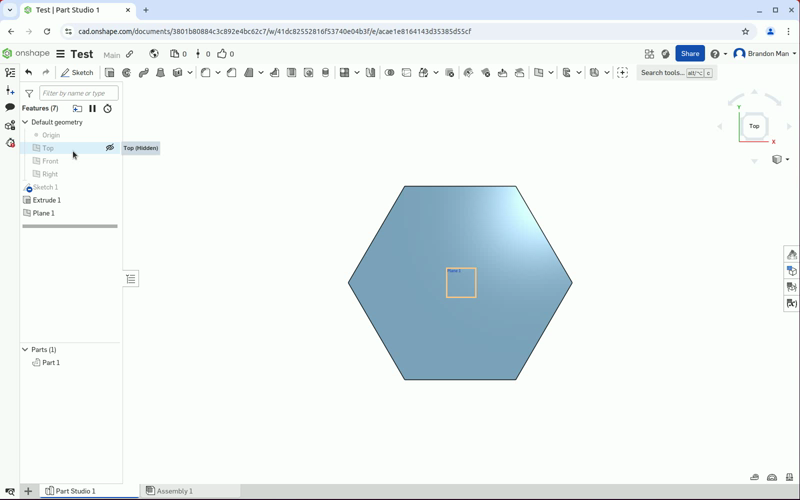
key(shift+s)
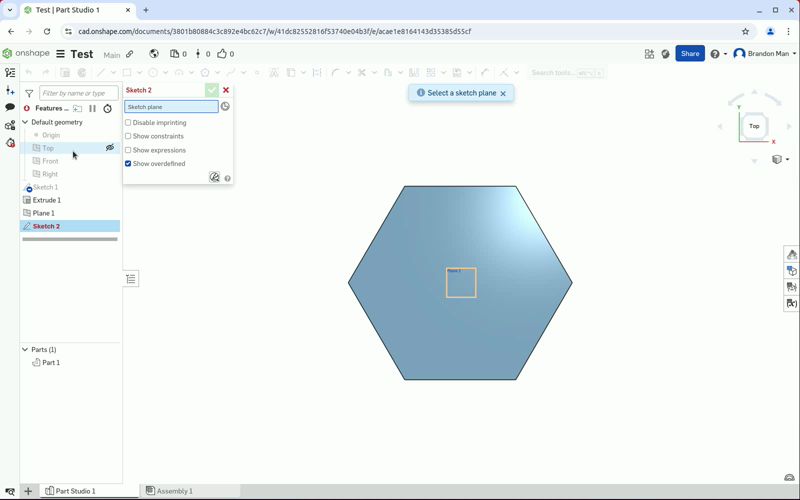
mouse_move(73, 215)
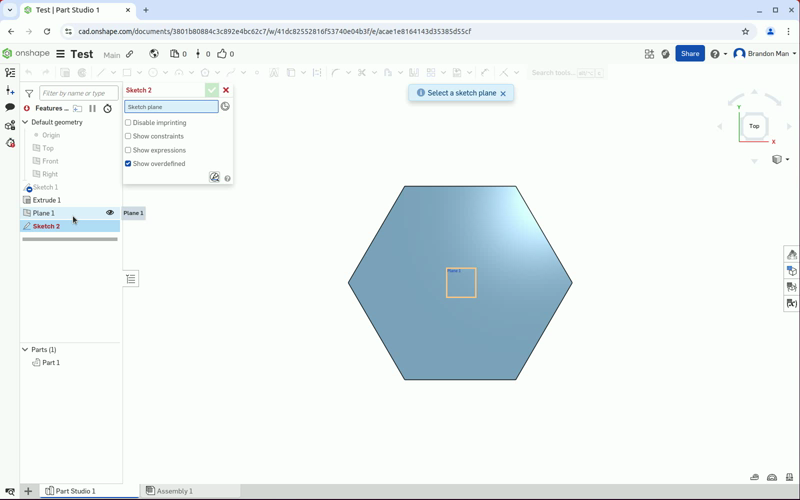
click(73, 215)
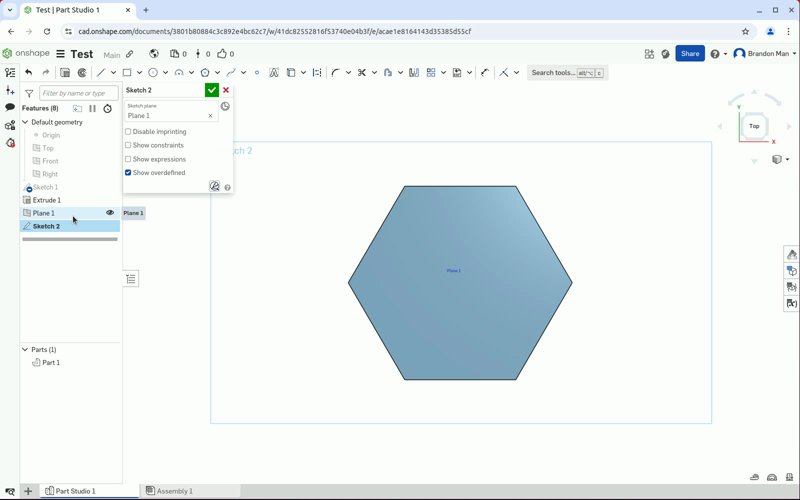
mouse_move(73, 352)
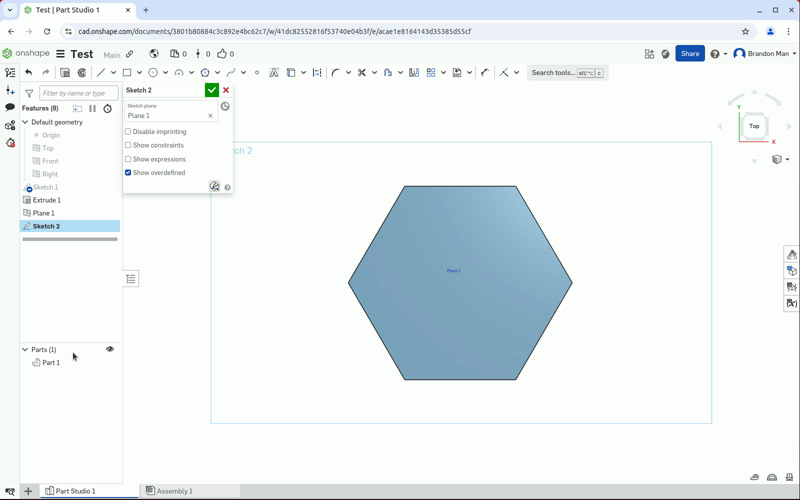
key(y)
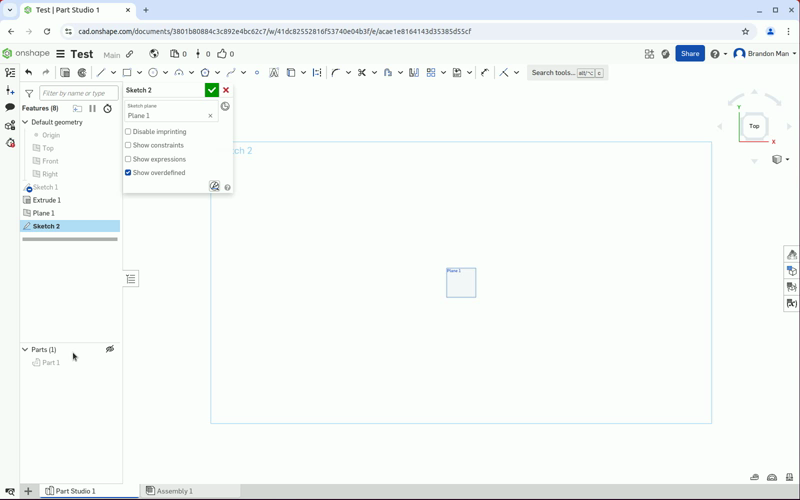
key(l)
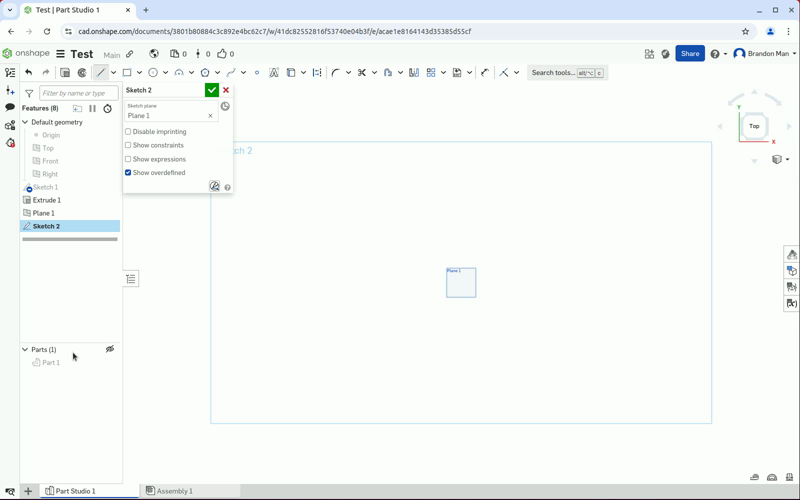
key_down(shift)
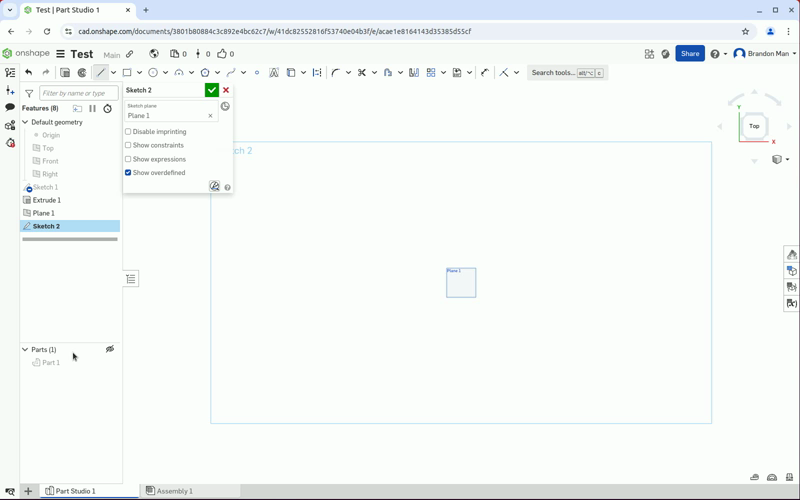
mouse_move(386, 325)
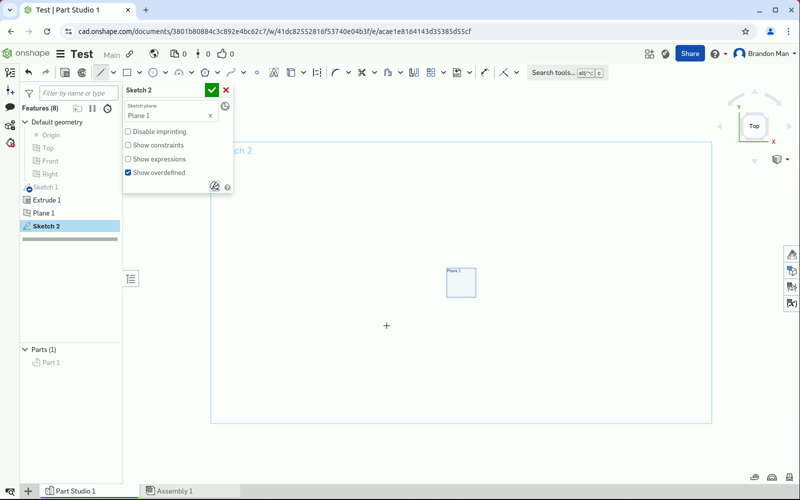
click(386, 325)
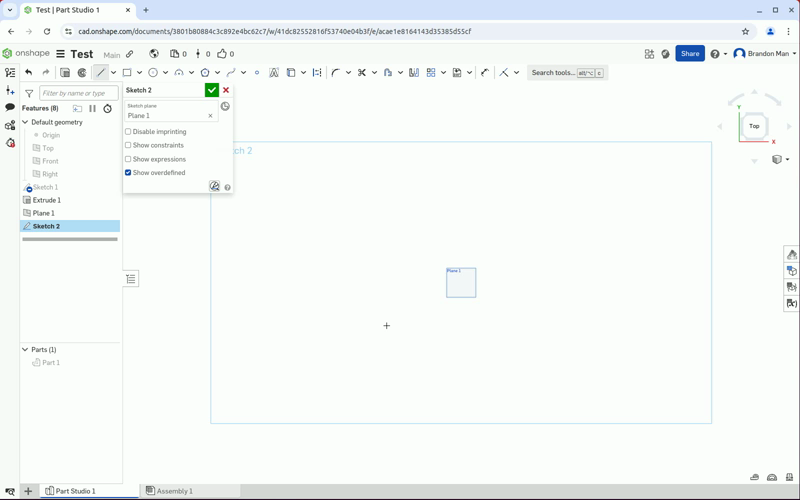
key_up(shift)
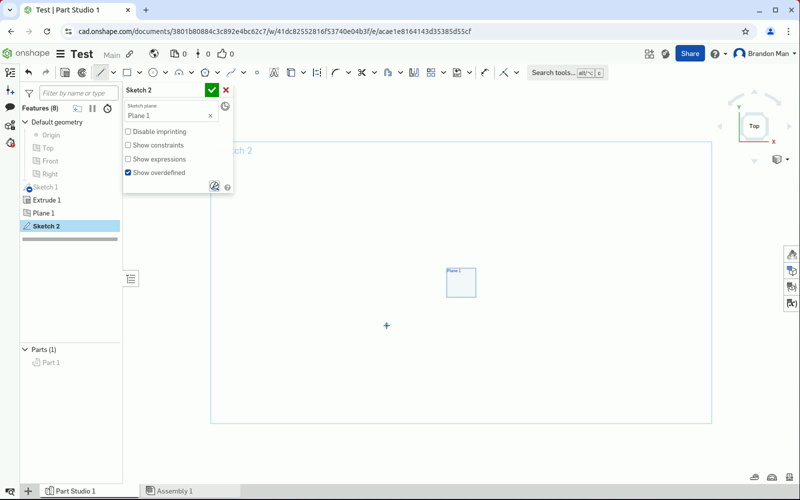
key_down(shift)
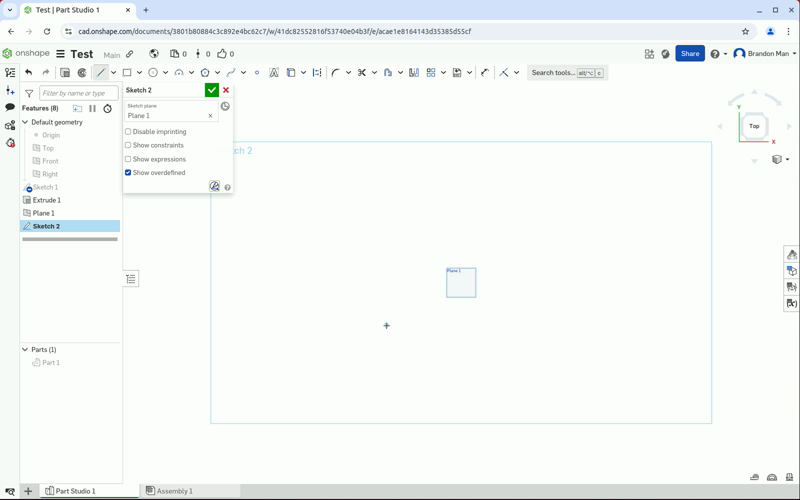
mouse_move(533, 325)
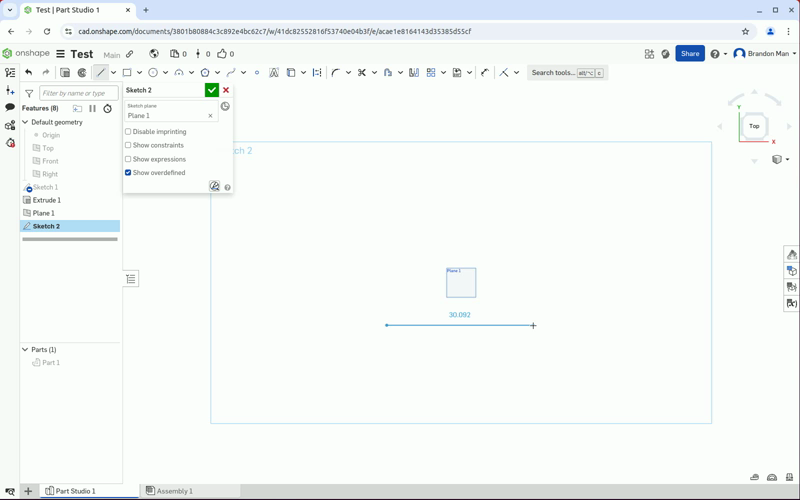
click(533, 325)
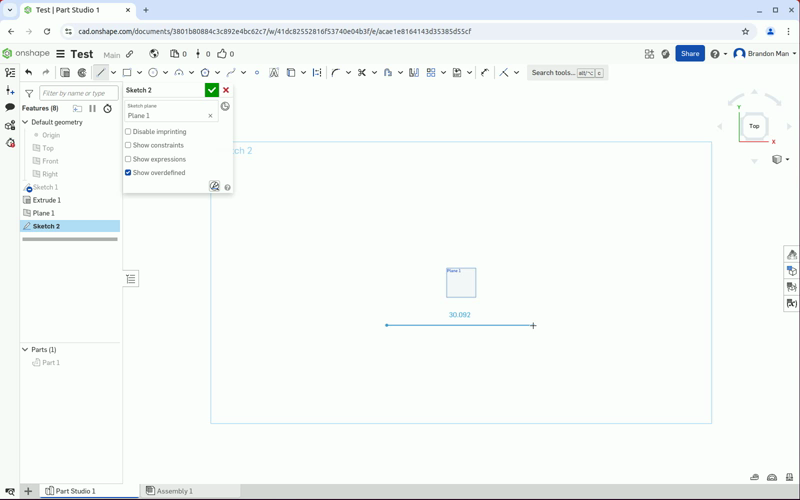
key_up(shift)
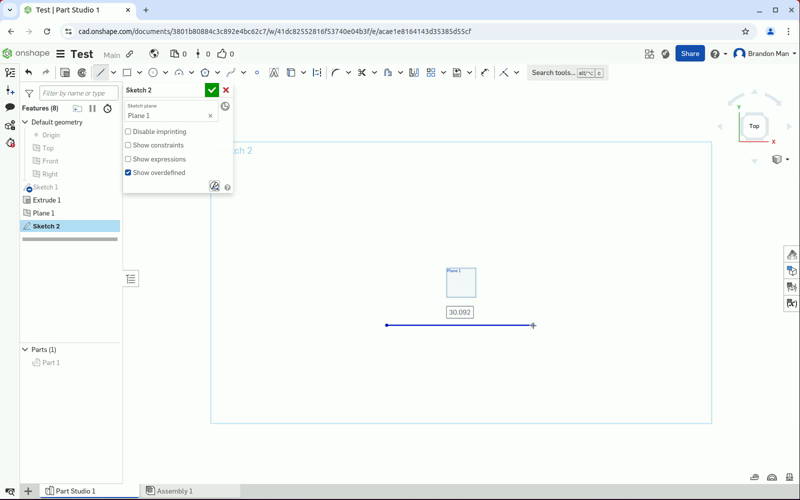
key_down(shift)
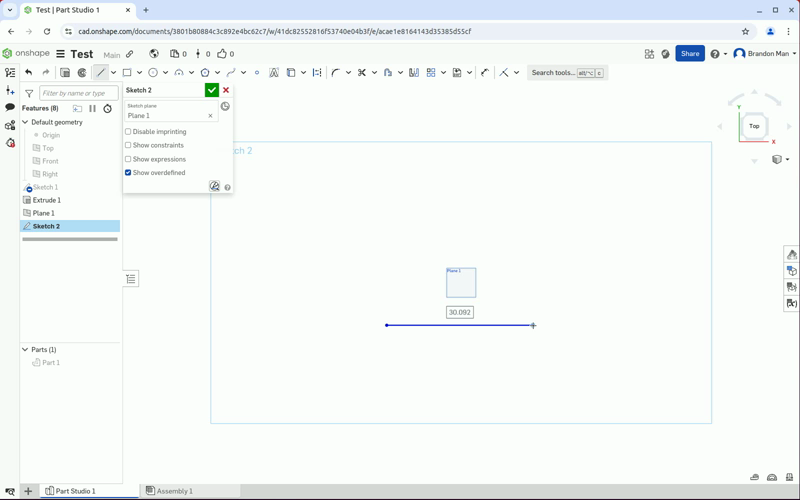
mouse_move(460, 198)
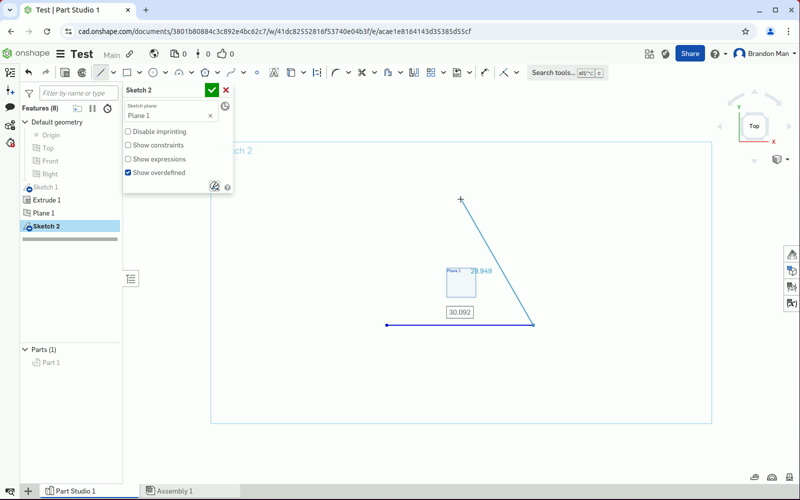
click(460, 198)
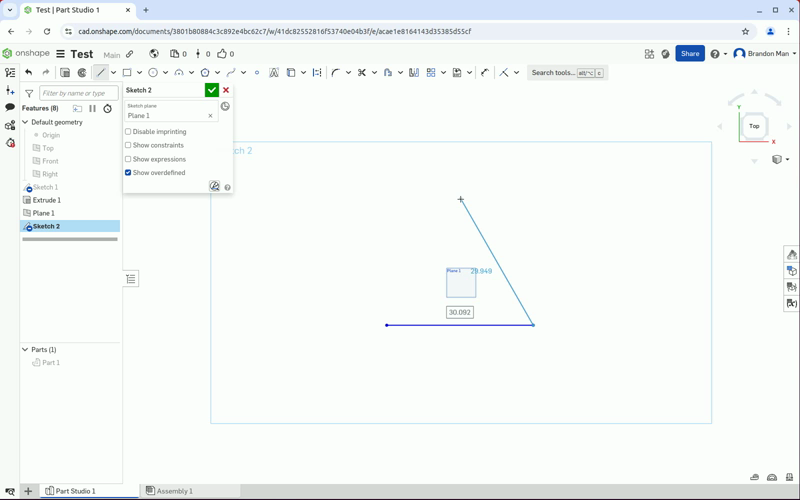
key_up(shift)
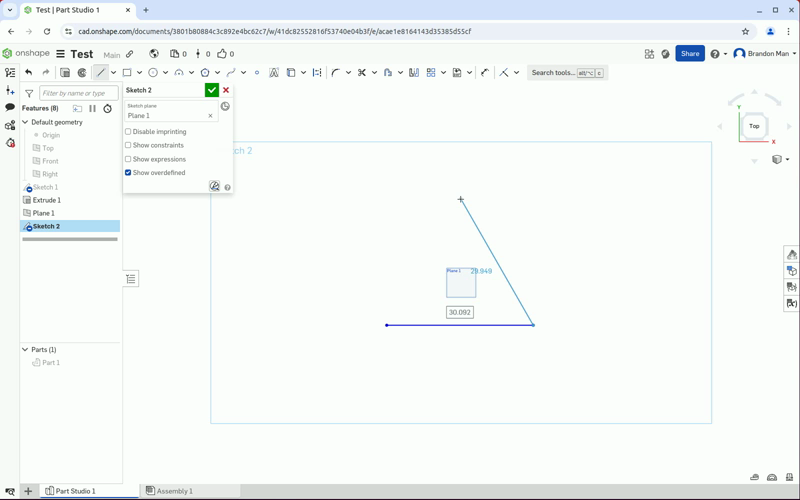
key_down(shift)
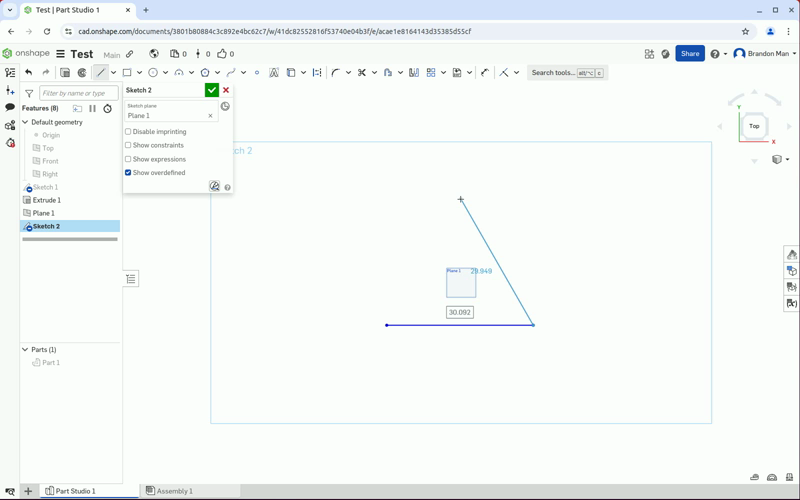
mouse_move(386, 325)
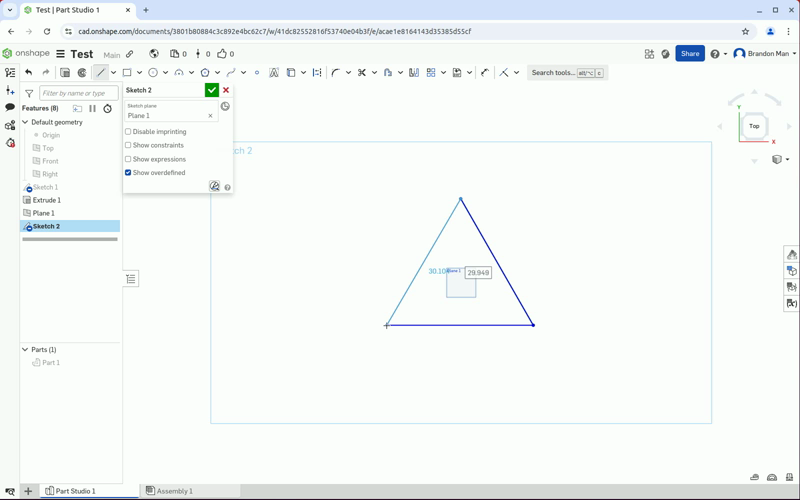
key_up(shift)
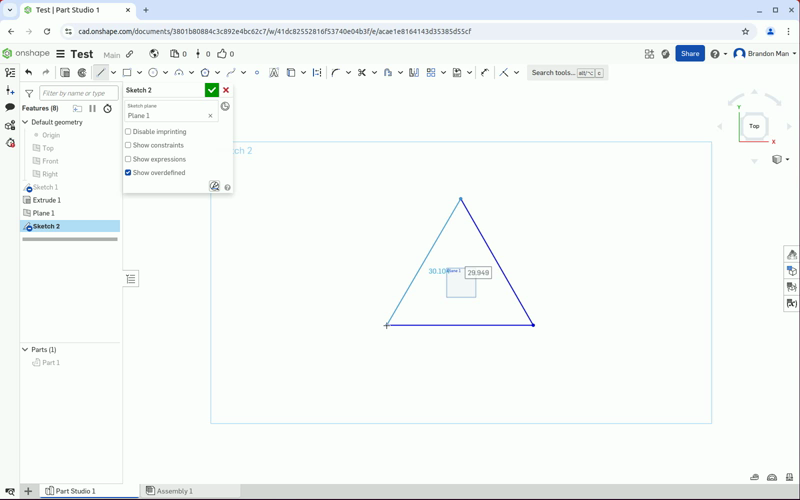
click(386, 325)
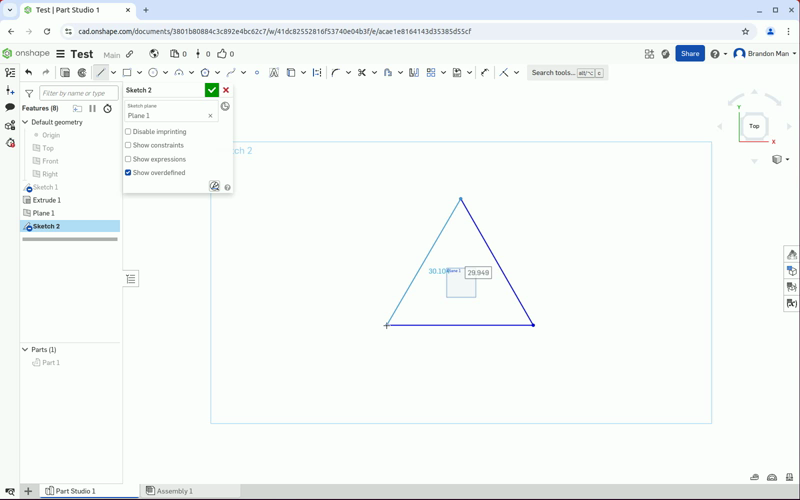
key(esc)
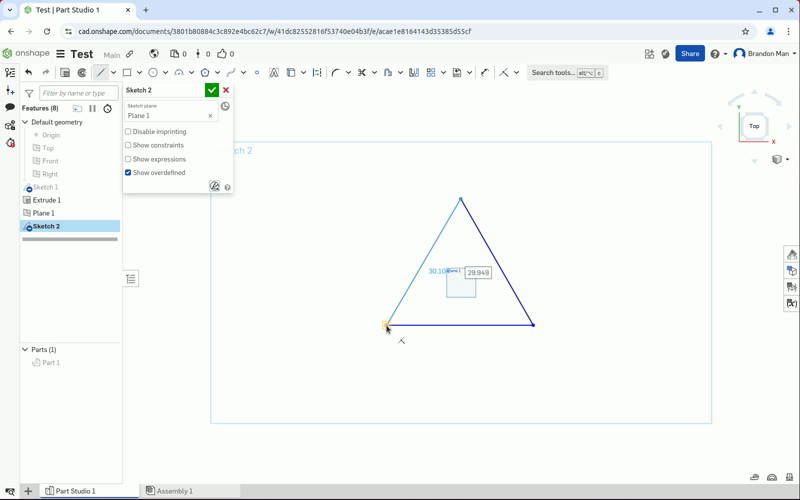
mouse_move(461, 249)
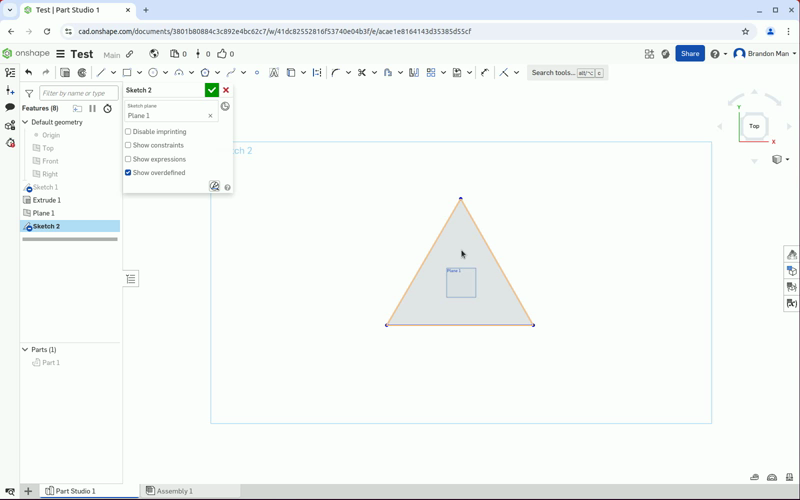
click(461, 249)
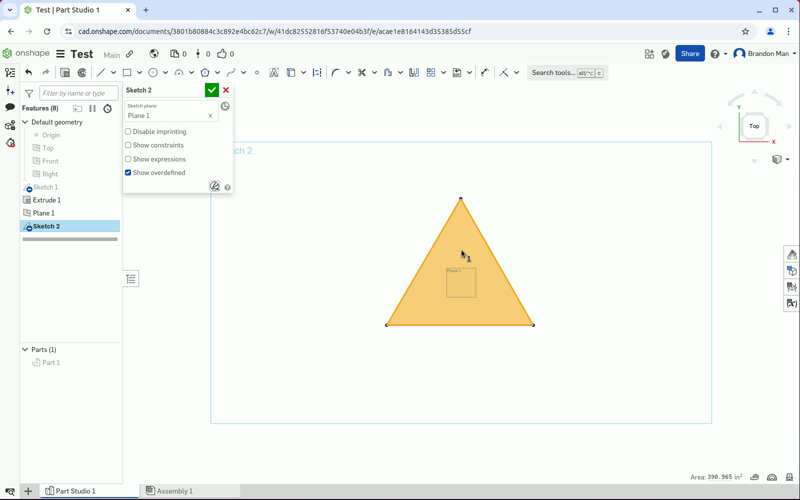
mouse_move(73, 352)
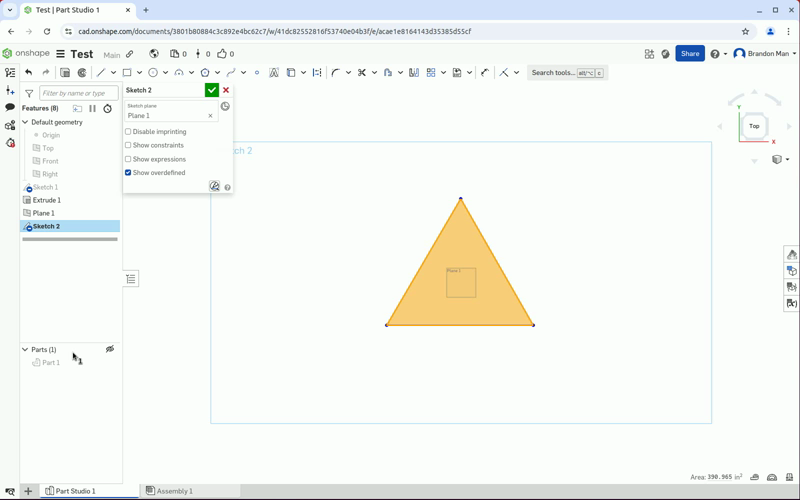
key(shift+y)
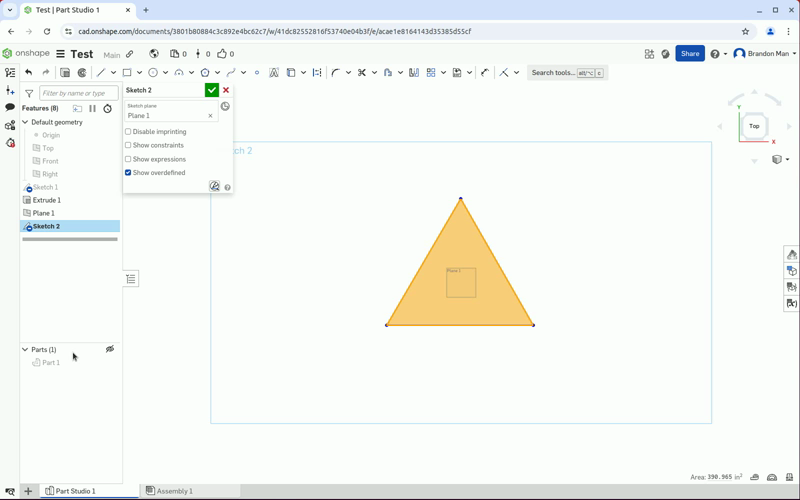
key(shift+e)
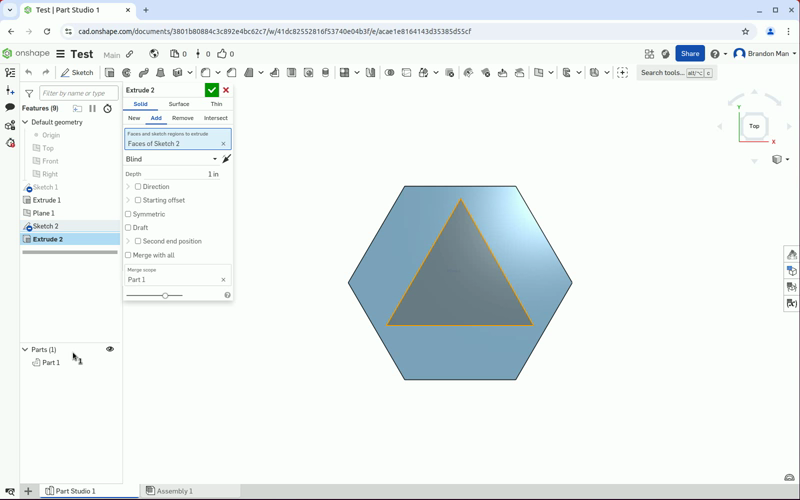
mouse_move(143, 106)
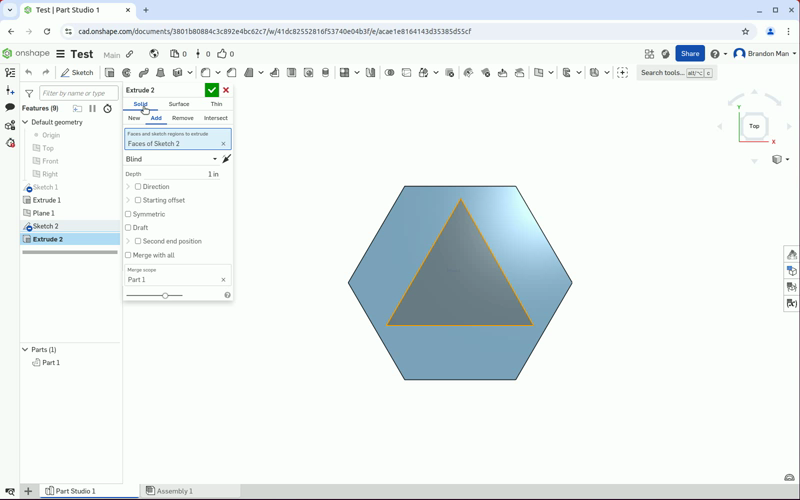
click(143, 106)
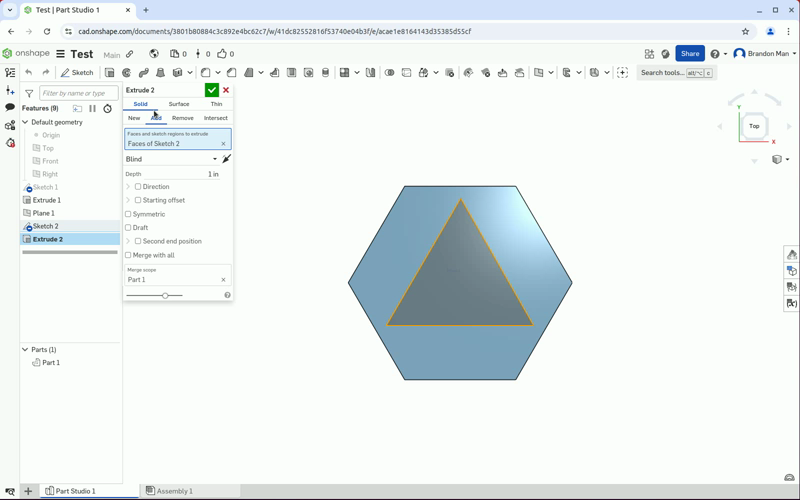
mouse_move(186, 120)
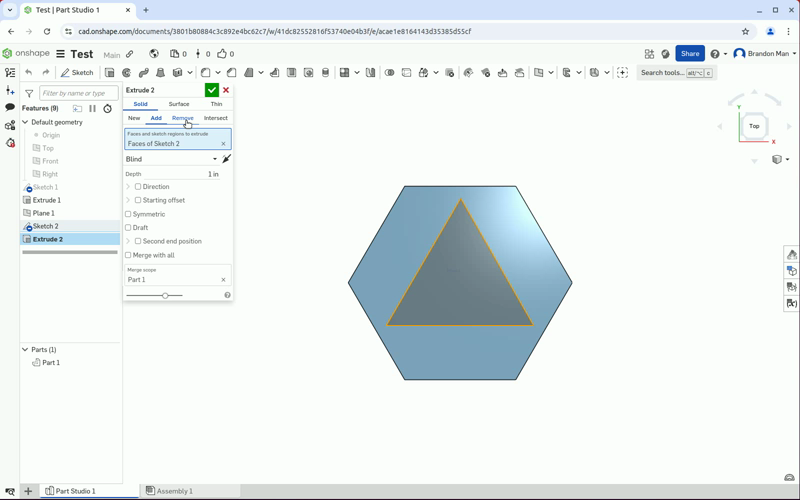
click(186, 120)
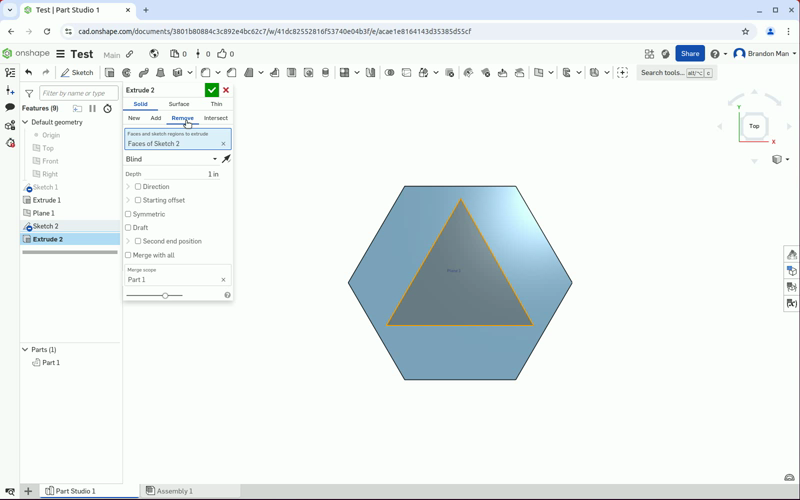
key(tab, 4)
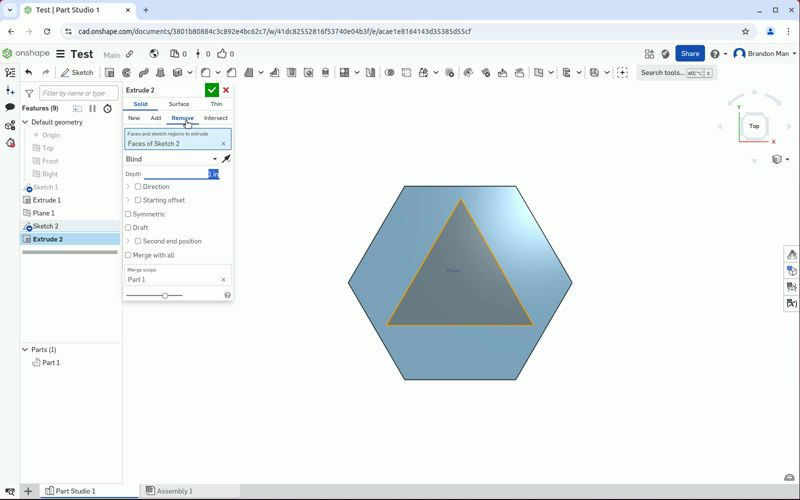
text(21.664)
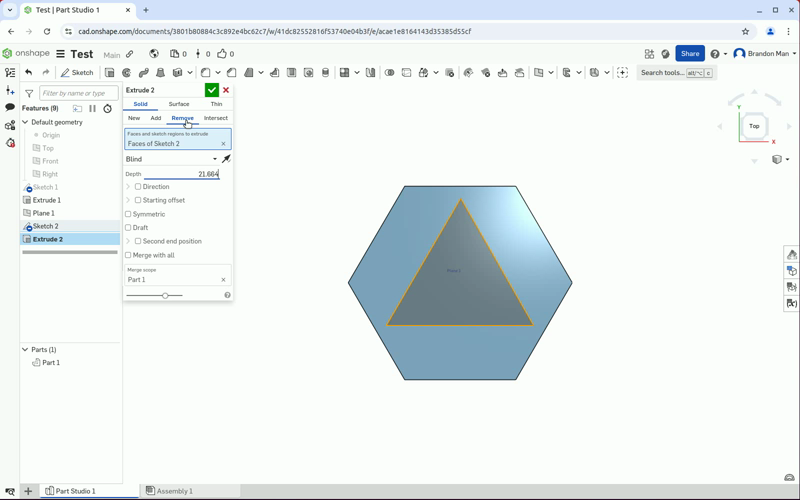
key(tab, 6)
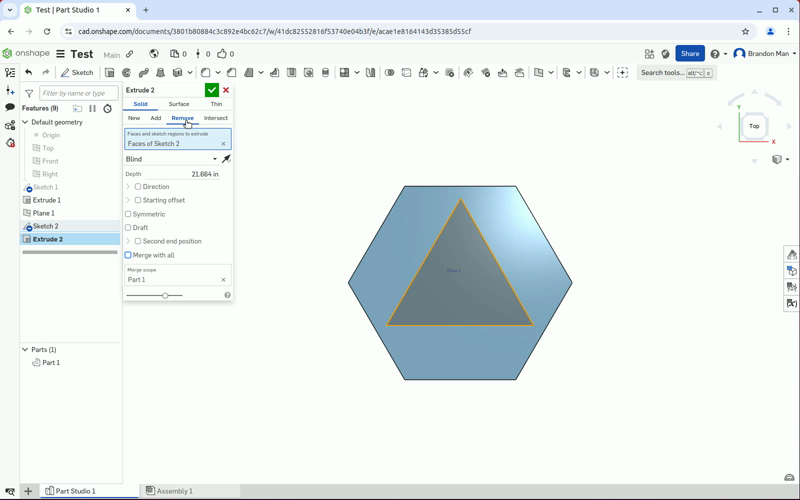
key(space)
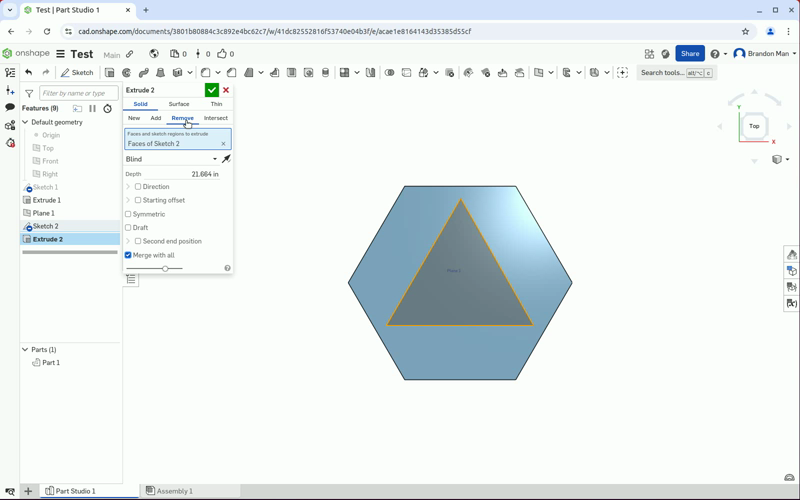
key(enter)
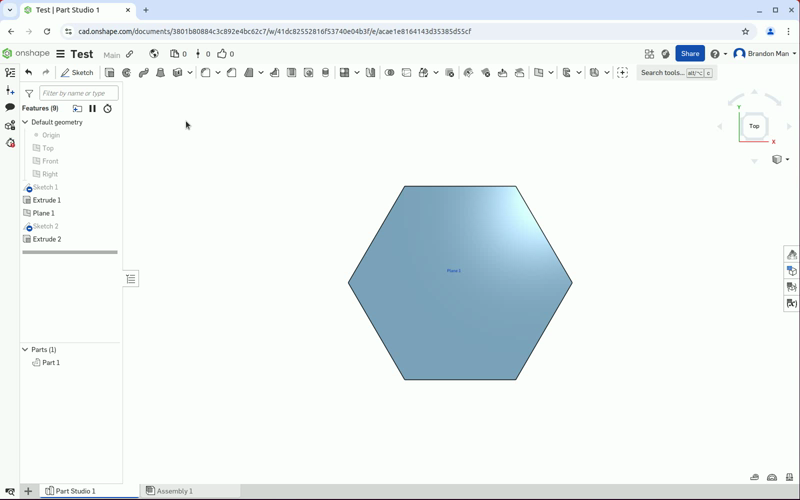
key(shift+h)
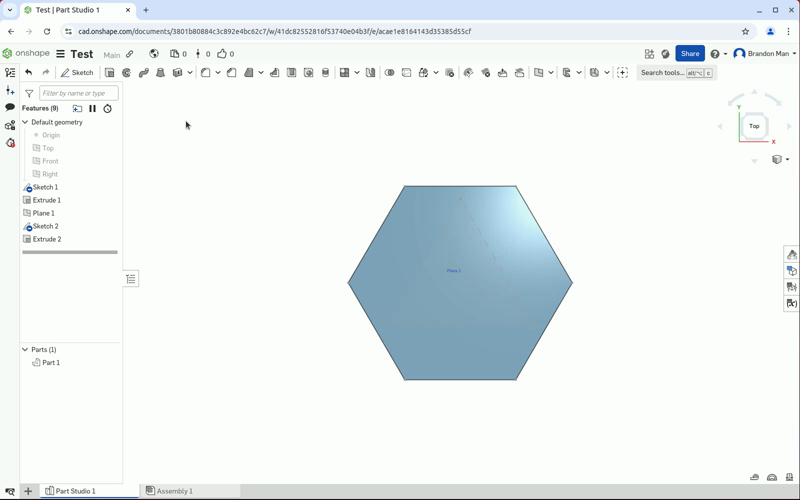
key(shift+h)
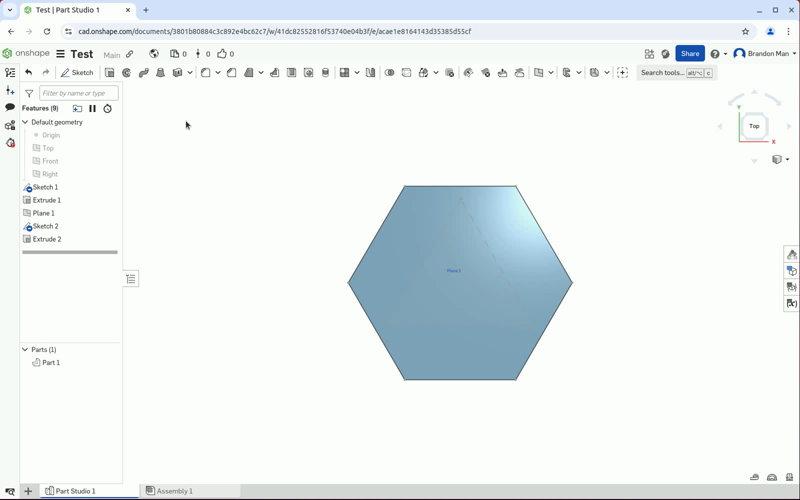
key(shift+7)
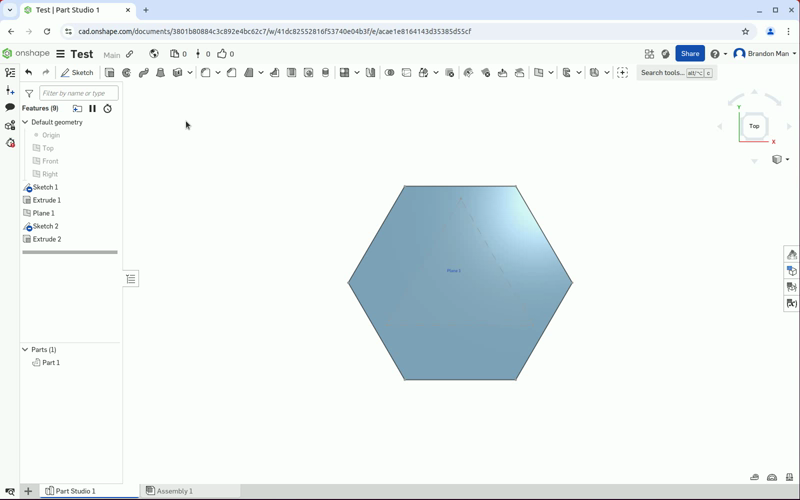
key(up, 3)
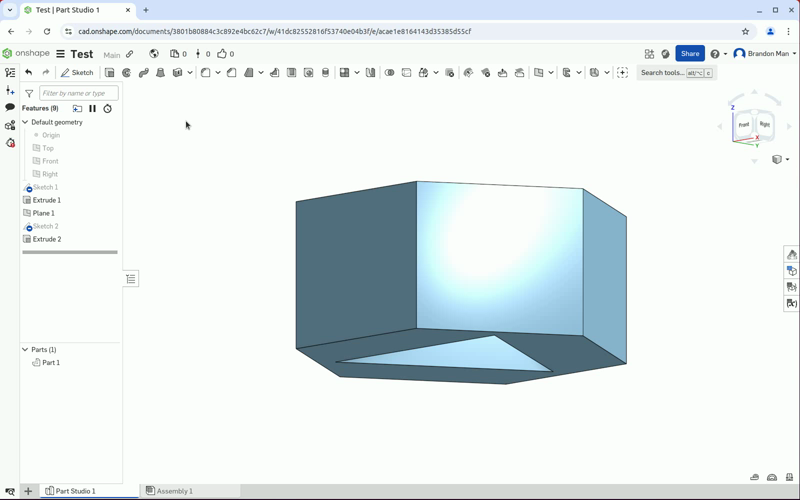
key(left, 3)
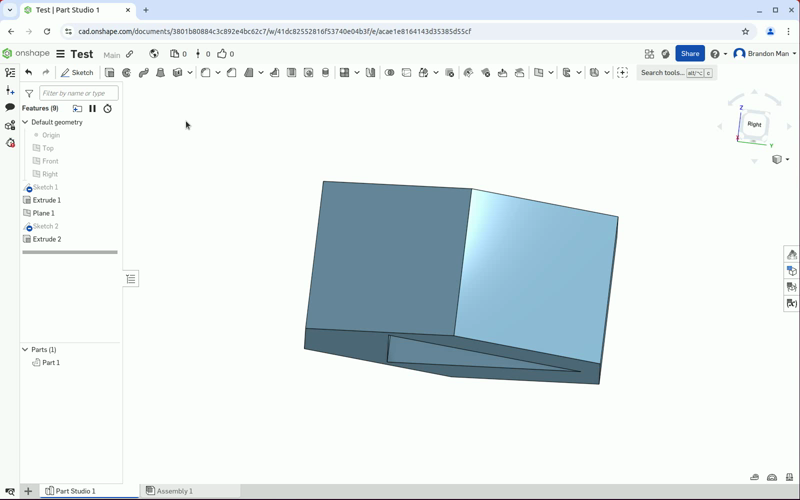
key(right, 3)
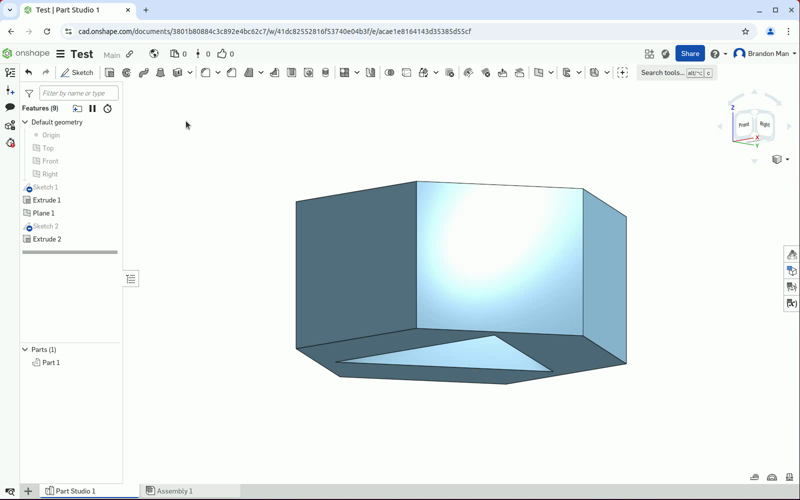
key(down, 3)
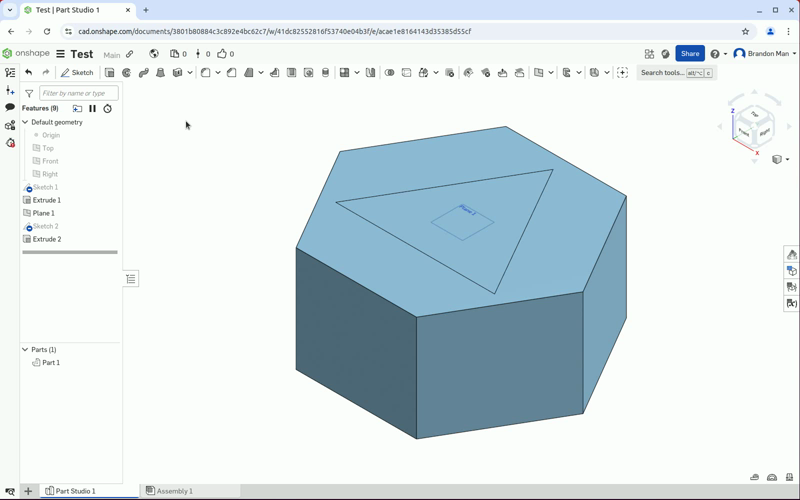
mouse_move(73, 189)
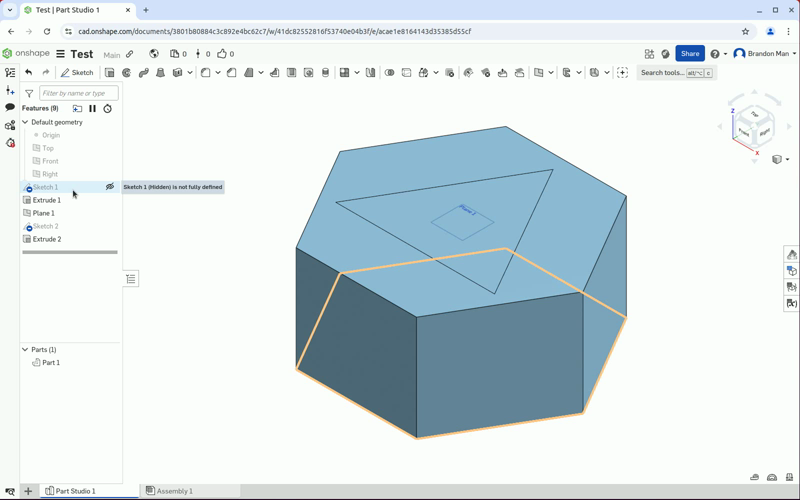
click(73, 189)